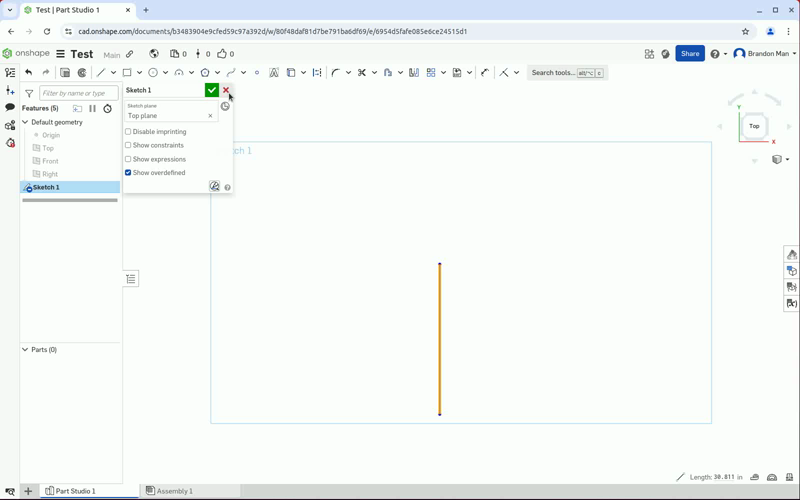
key(shift+h)
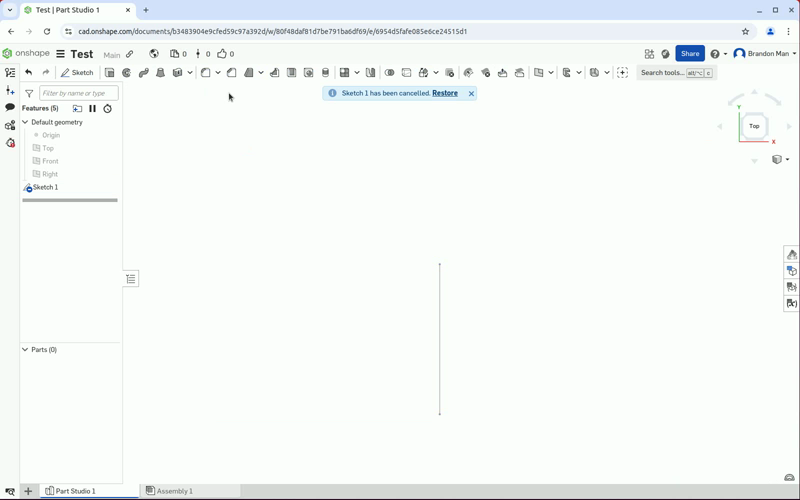
mouse_move(73, 352)
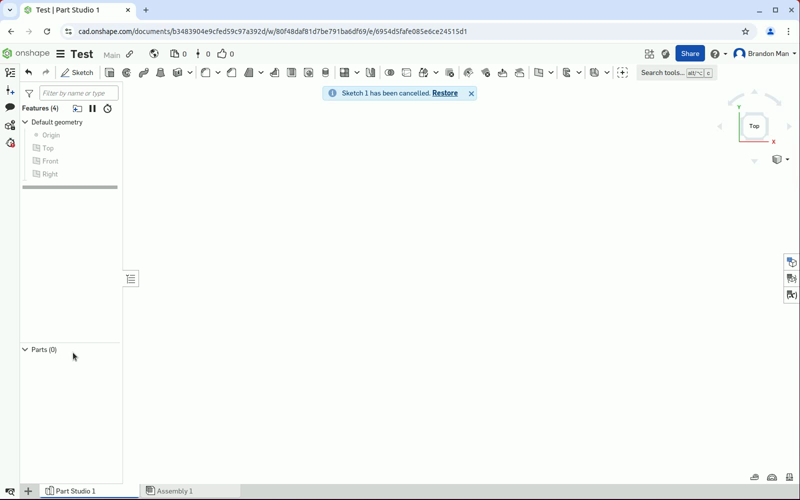
key(y)
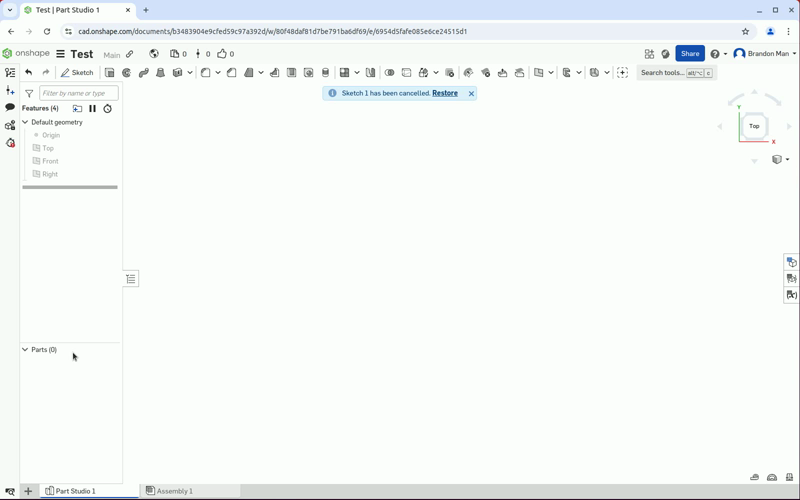
key(shift+p)
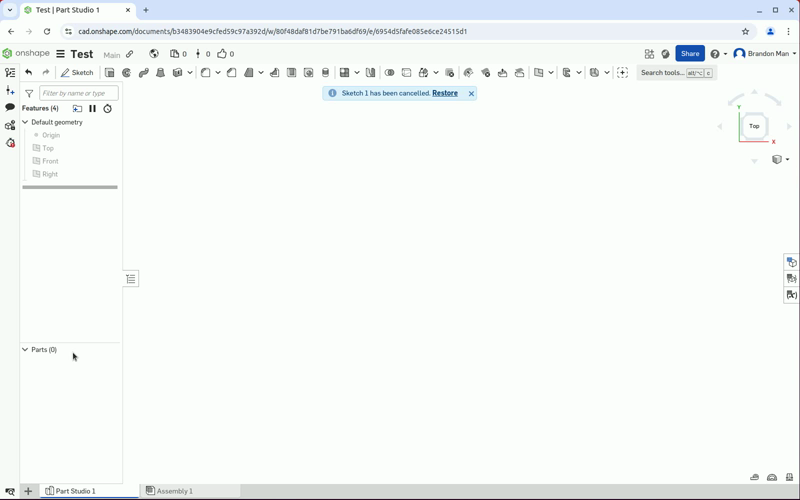
key(space)
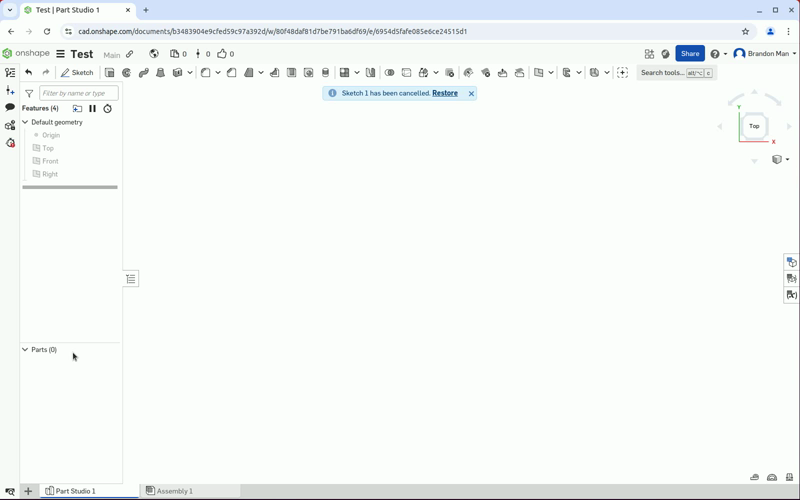
key_down(shift)
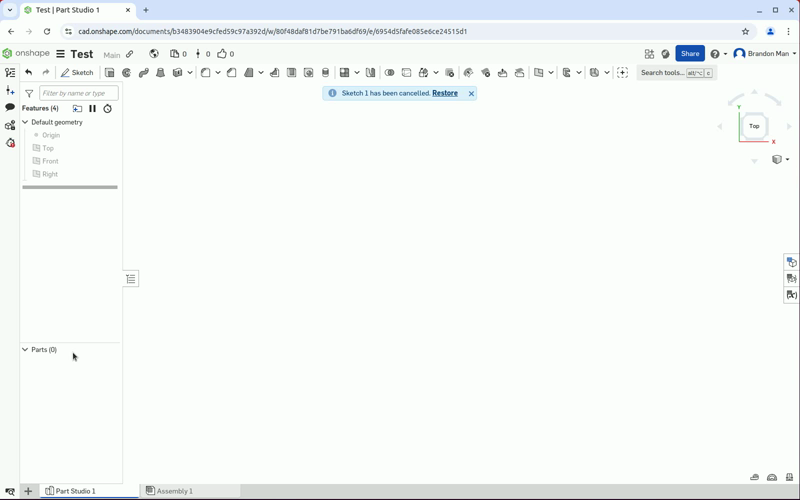
key(up)
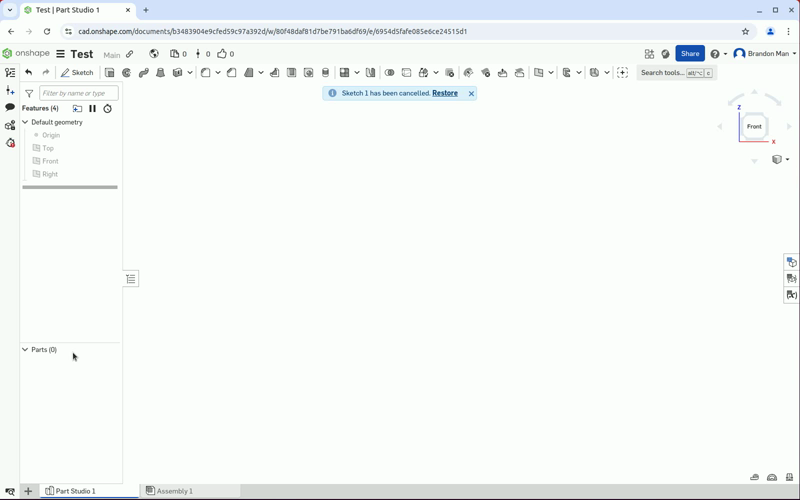
key_up(shift)
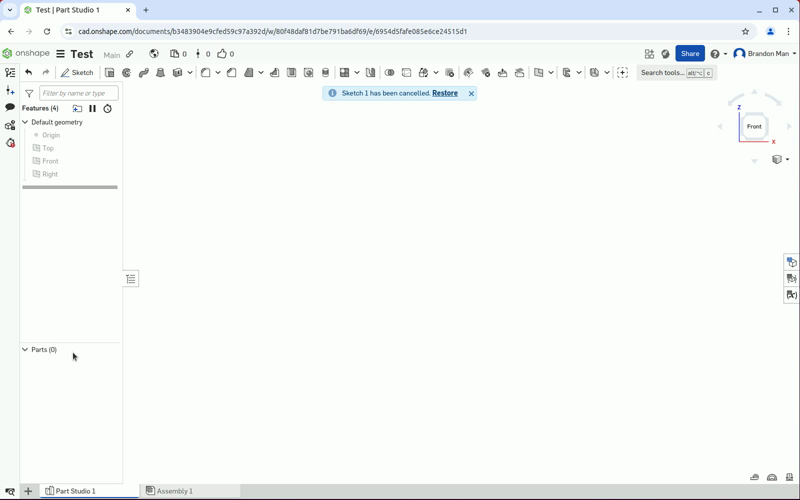
mouse_move(73, 352)
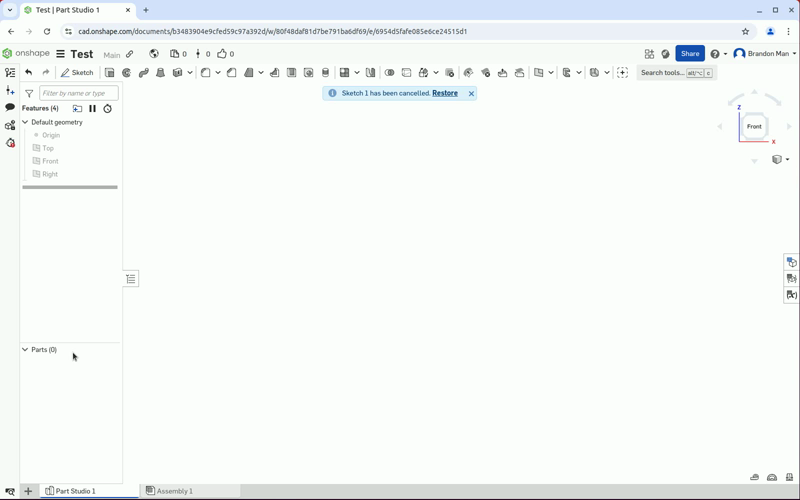
key(shift+y)
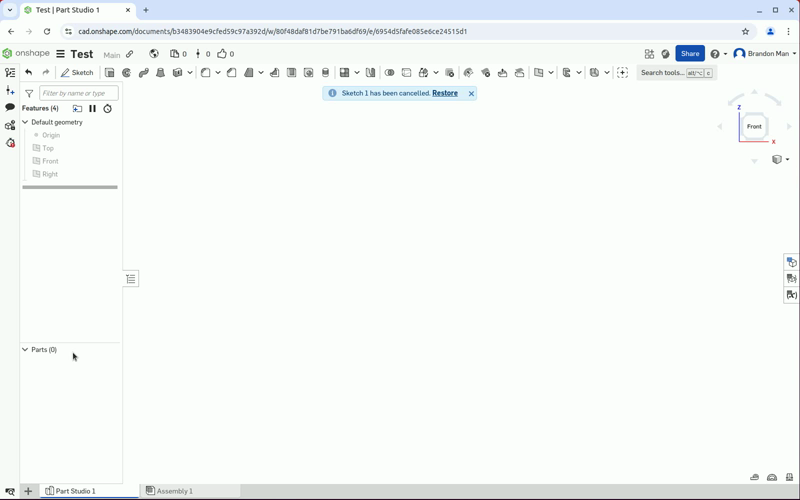
key(shift+s)
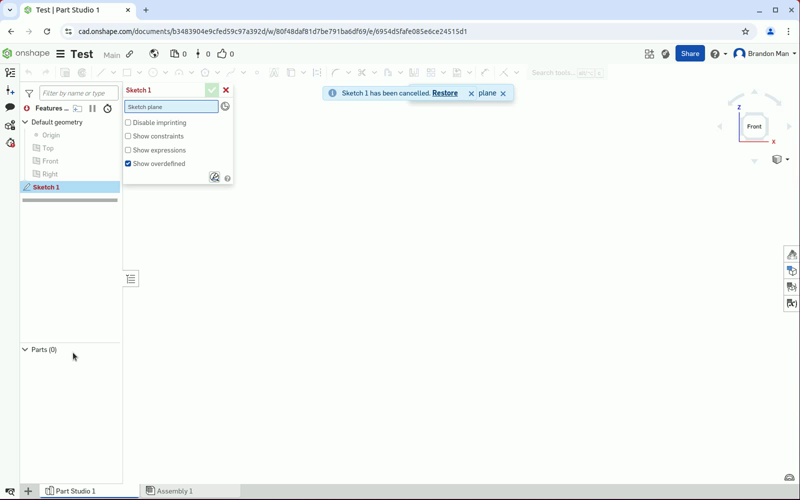
mouse_move(73, 163)
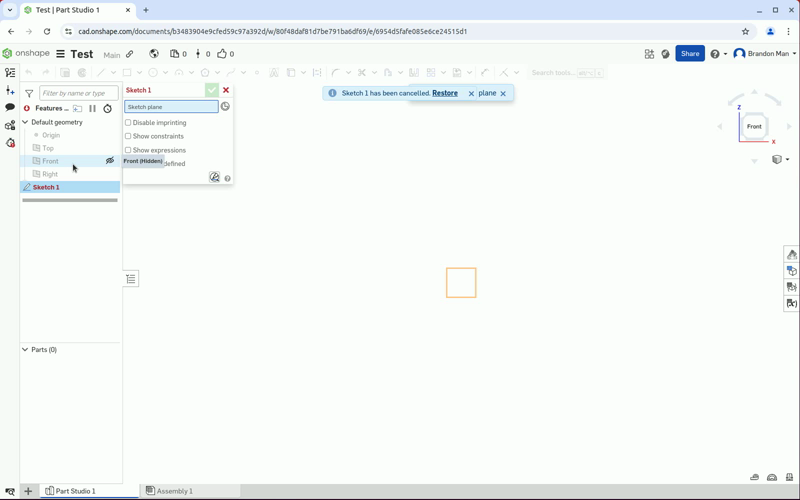
click(73, 163)
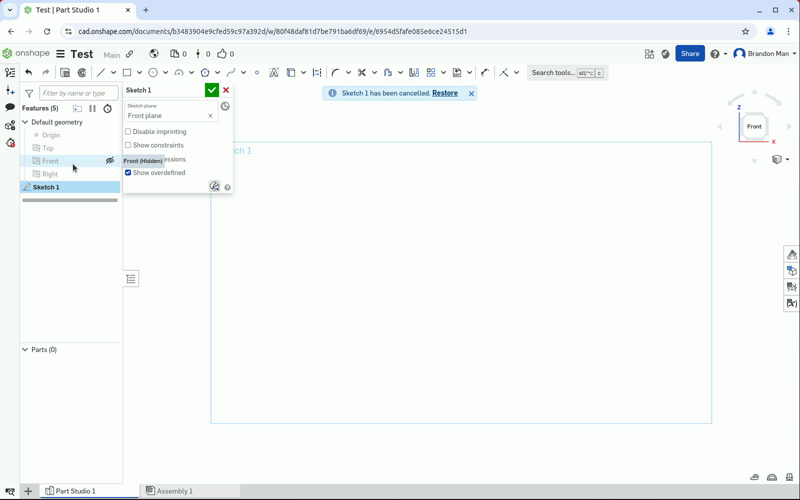
mouse_move(73, 352)
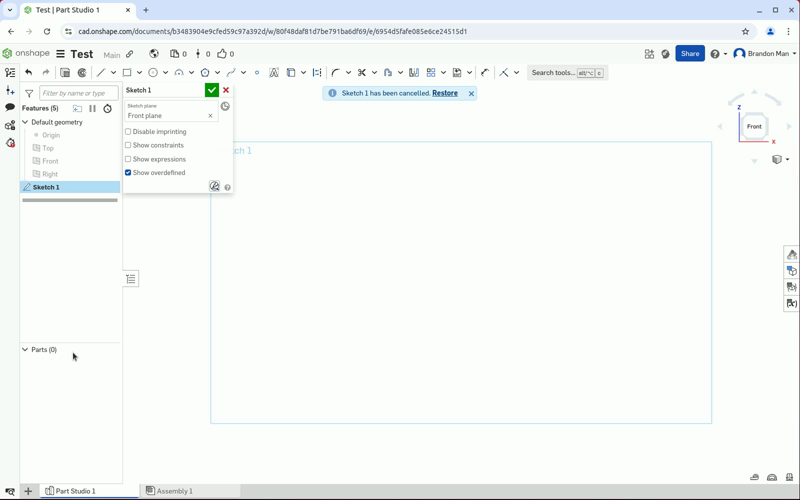
key(y)
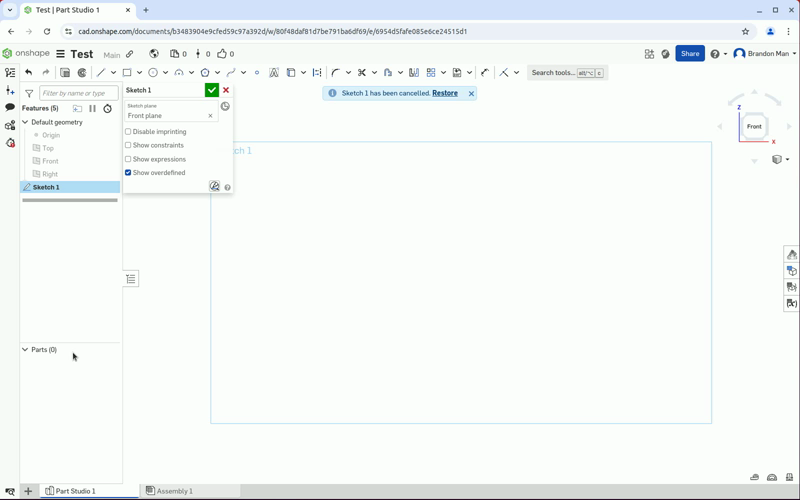
key(l)
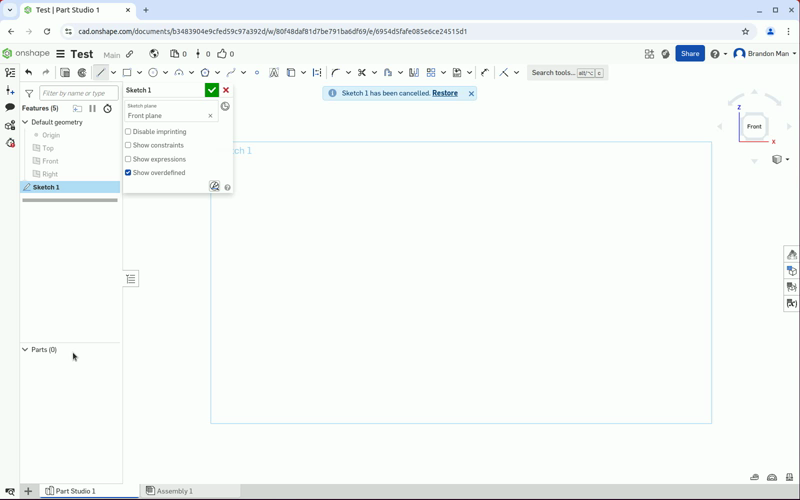
key_down(shift)
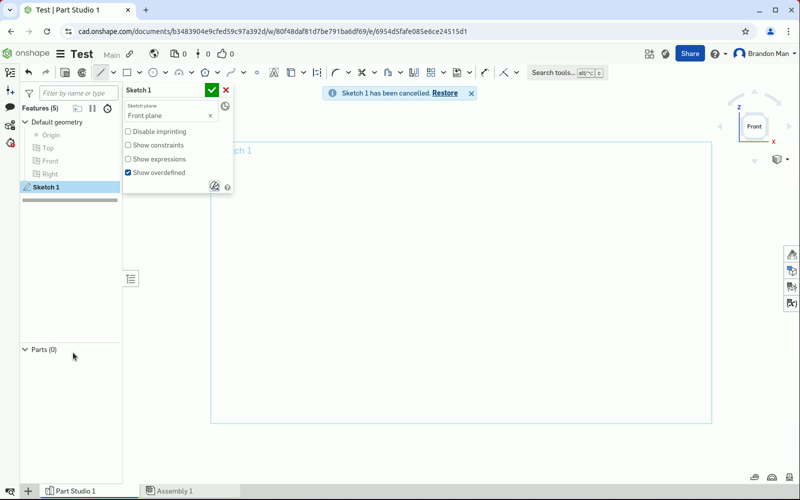
mouse_move(348, 342)
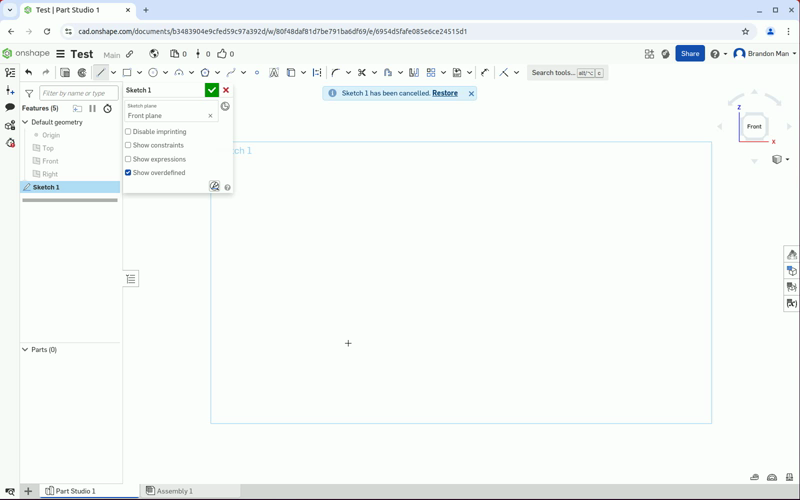
click(348, 342)
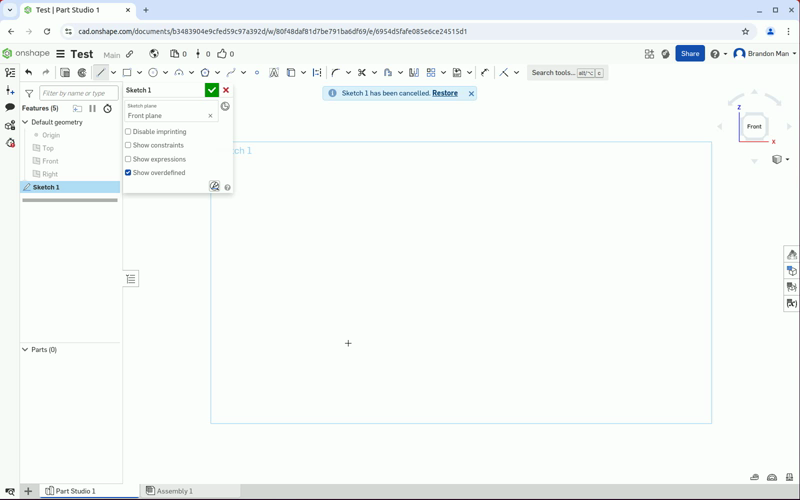
key_up(shift)
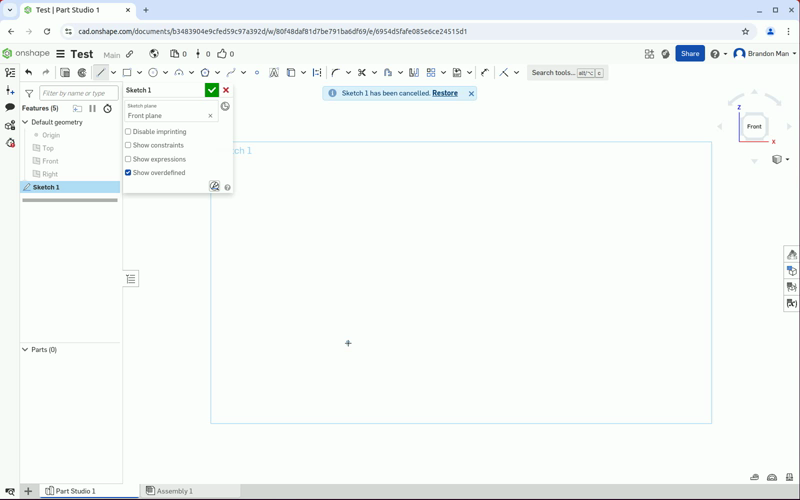
key_down(shift)
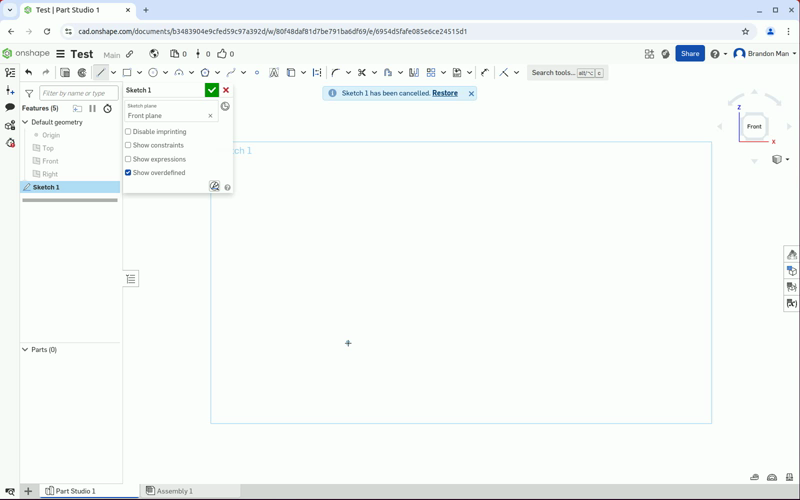
mouse_move(572, 342)
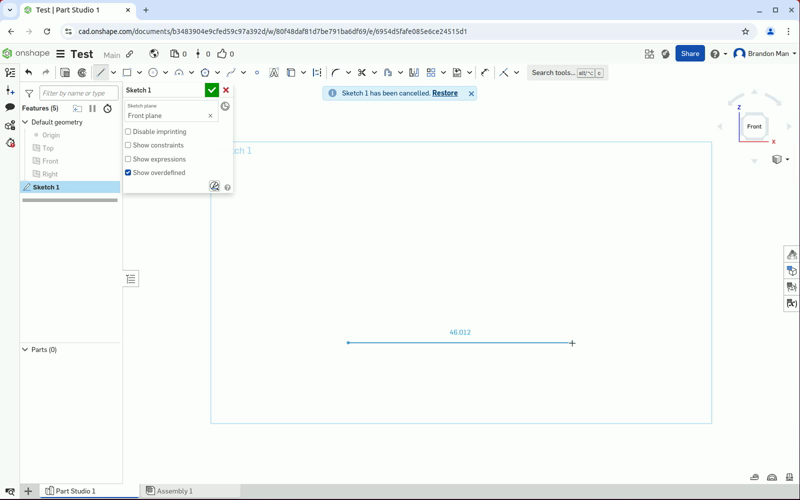
click(572, 342)
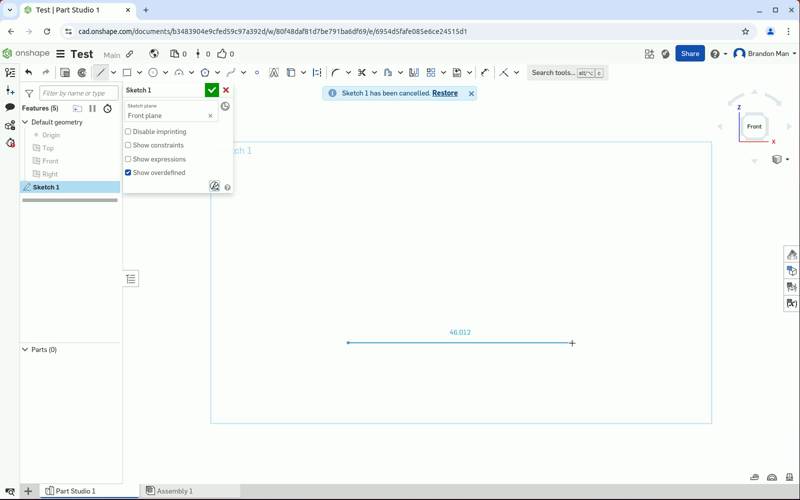
key_up(shift)
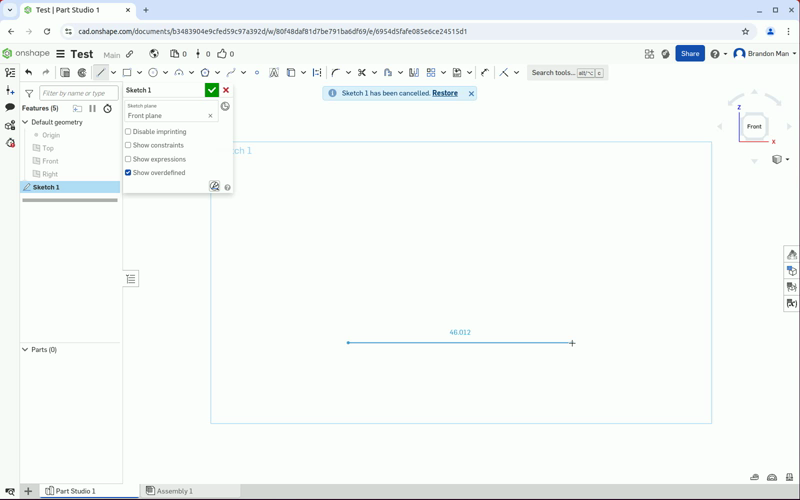
key_down(shift)
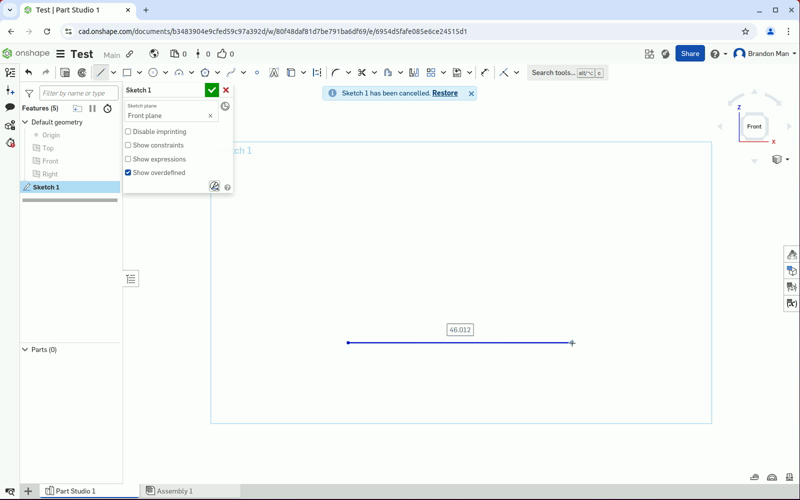
mouse_move(572, 196)
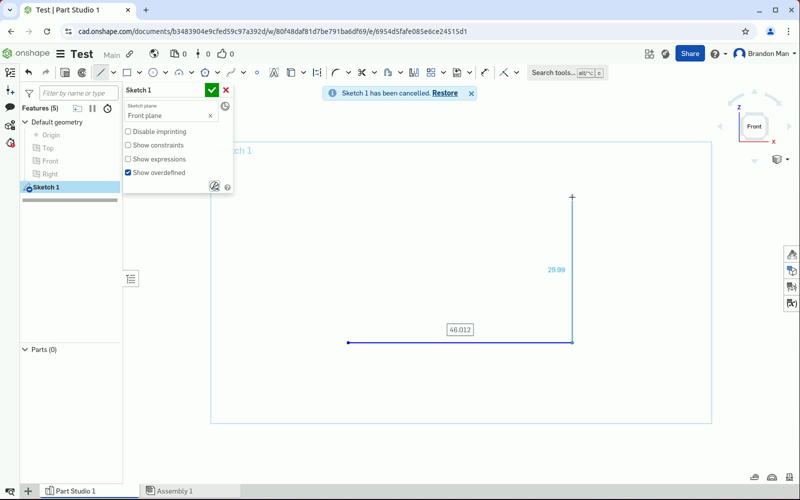
click(572, 196)
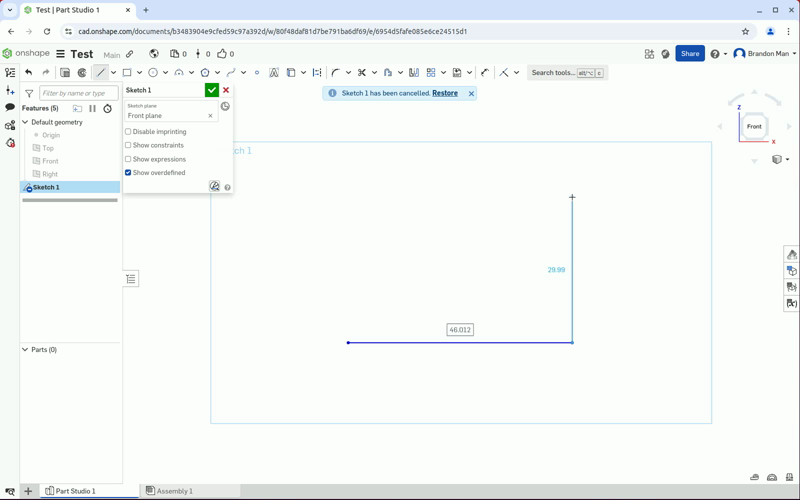
key_up(shift)
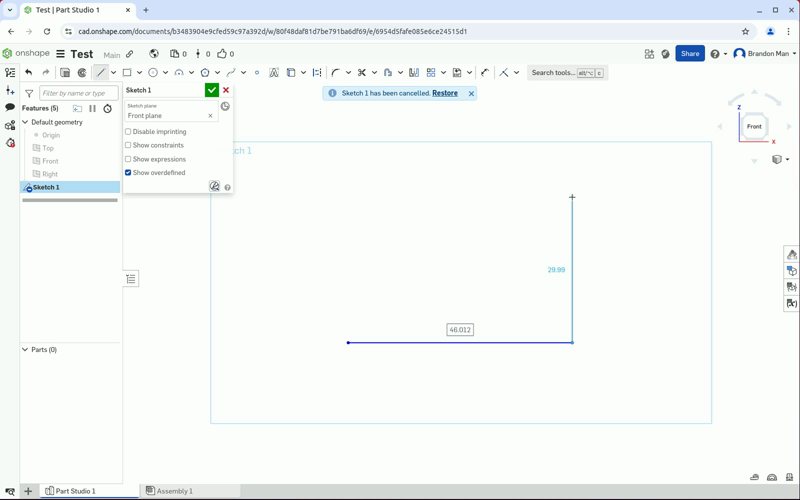
key_down(shift)
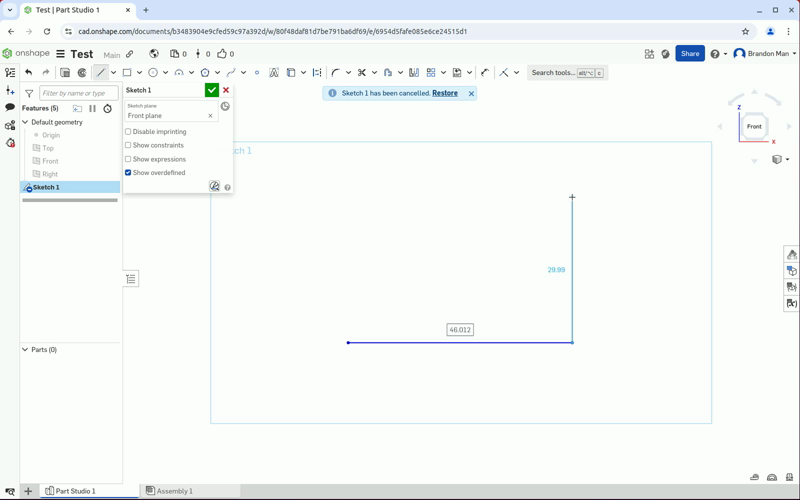
mouse_move(348, 196)
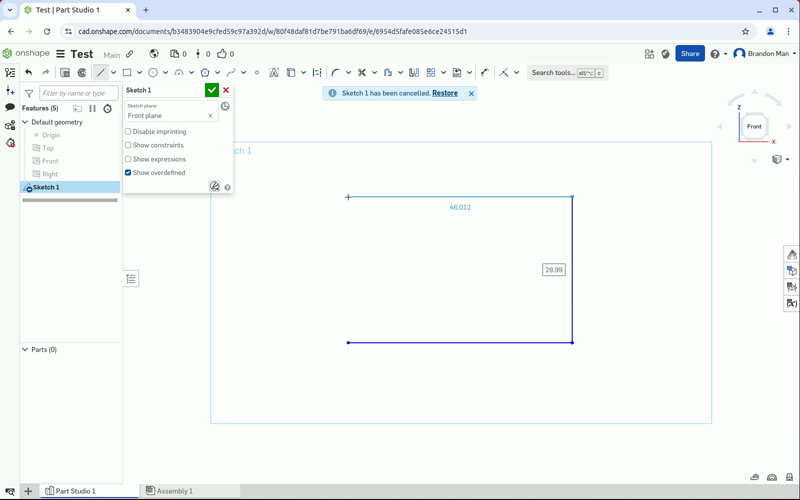
click(348, 196)
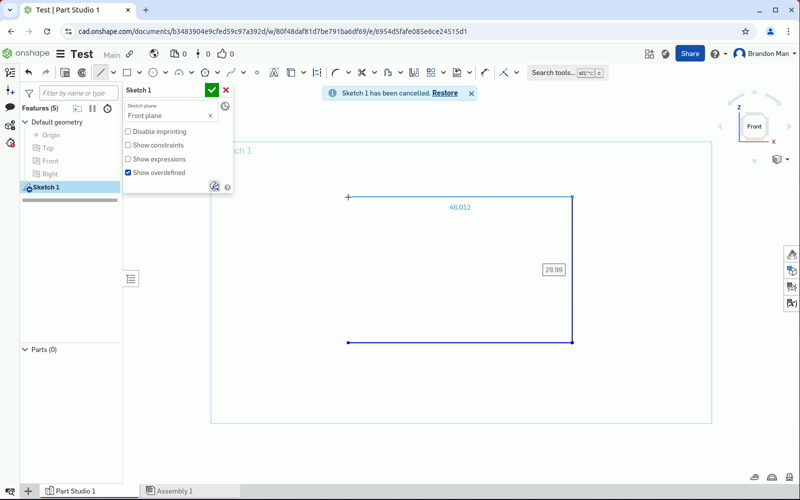
key_up(shift)
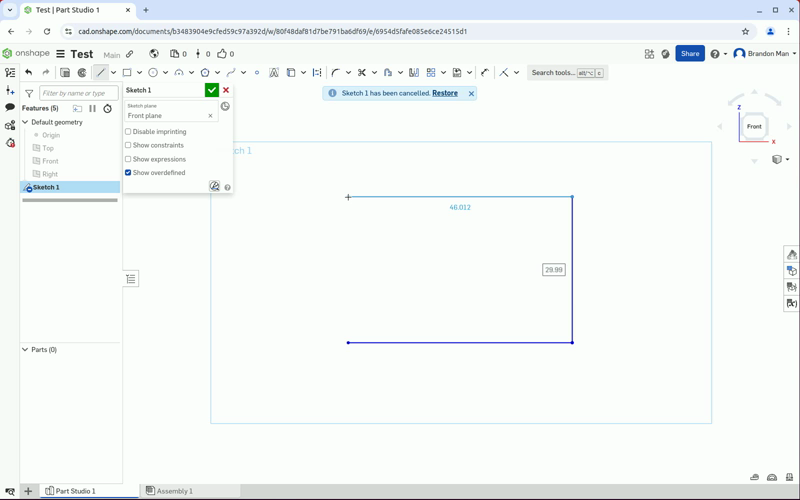
key_down(shift)
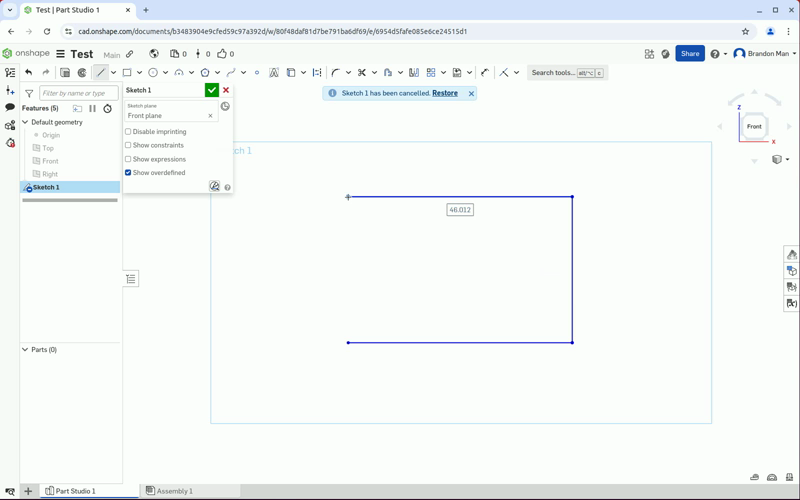
mouse_move(348, 342)
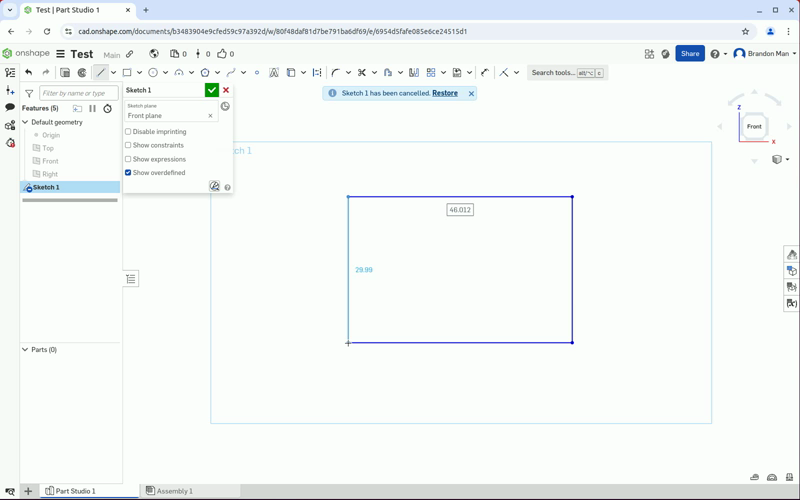
key_up(shift)
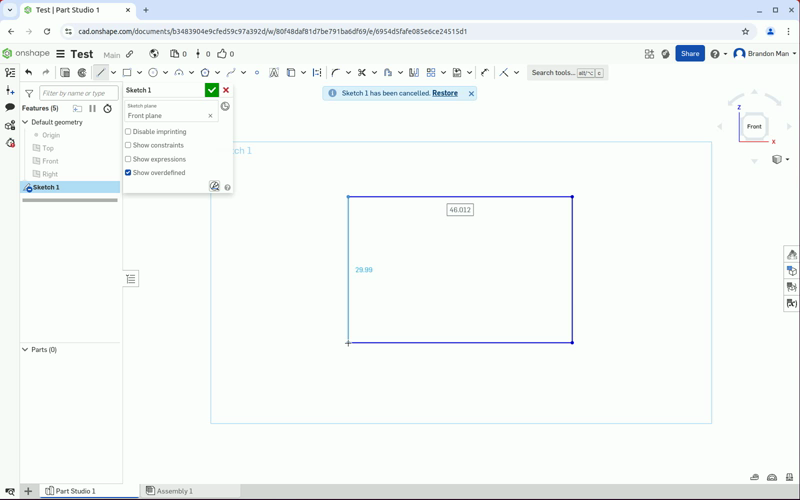
click(348, 342)
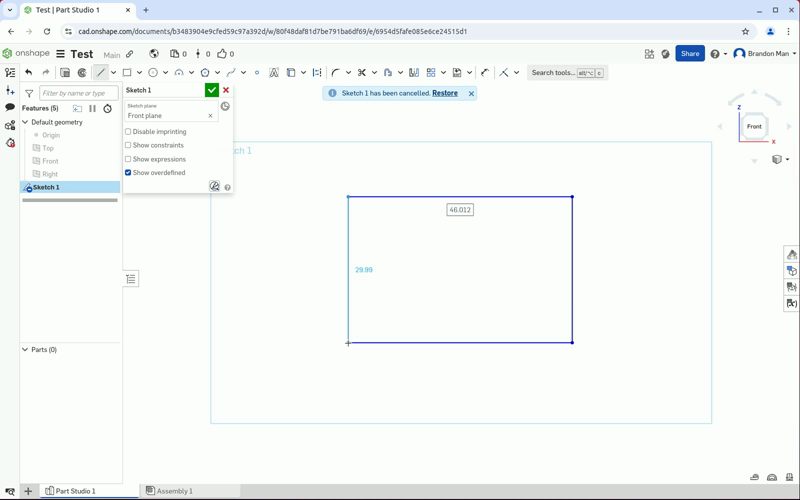
key(esc)
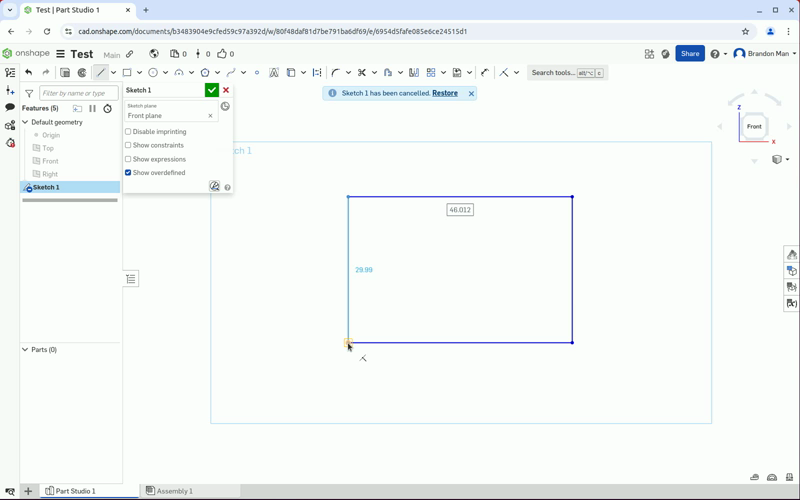
mouse_move(533, 228)
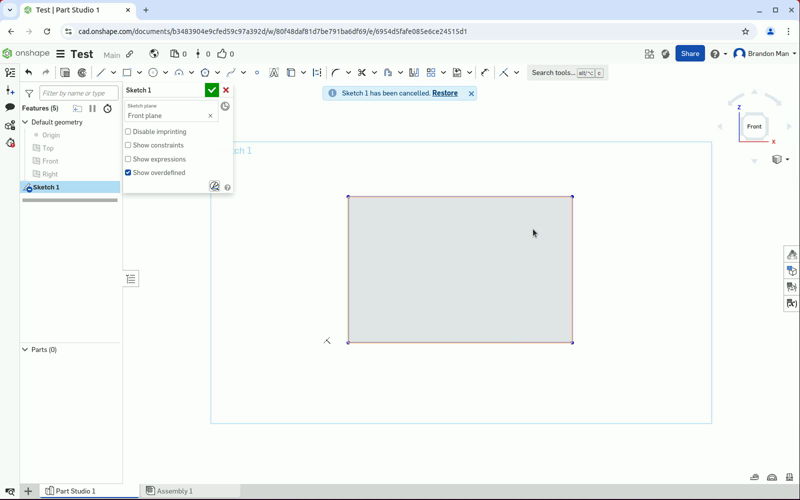
click(533, 228)
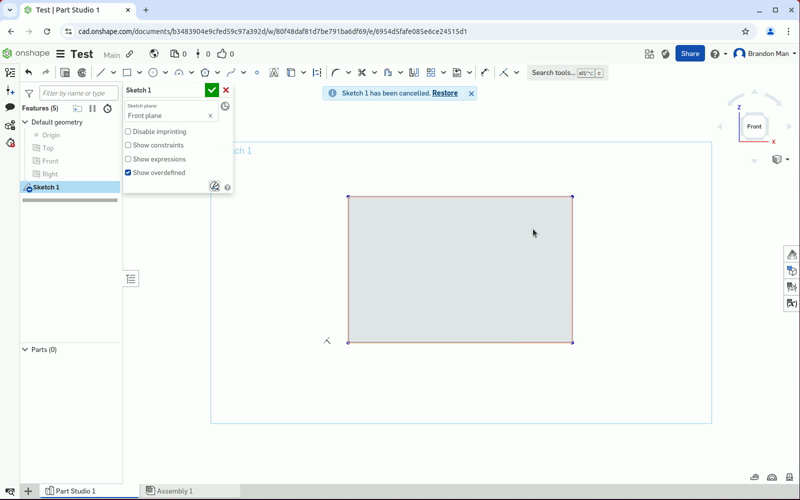
mouse_move(73, 352)
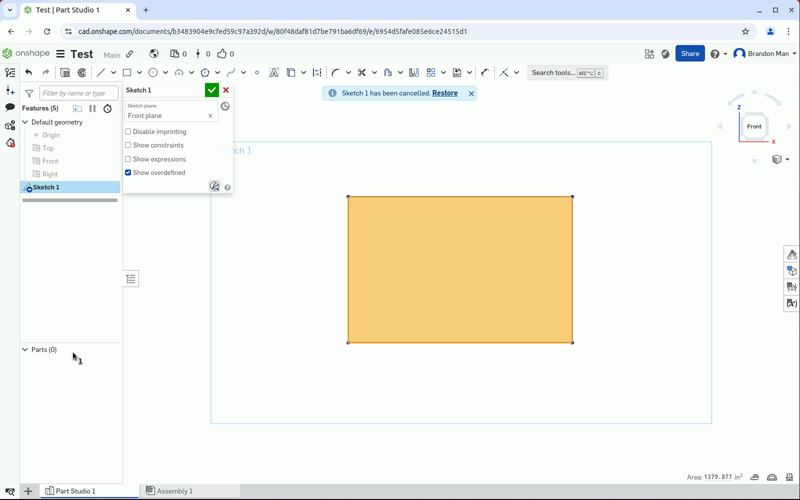
key(shift+y)
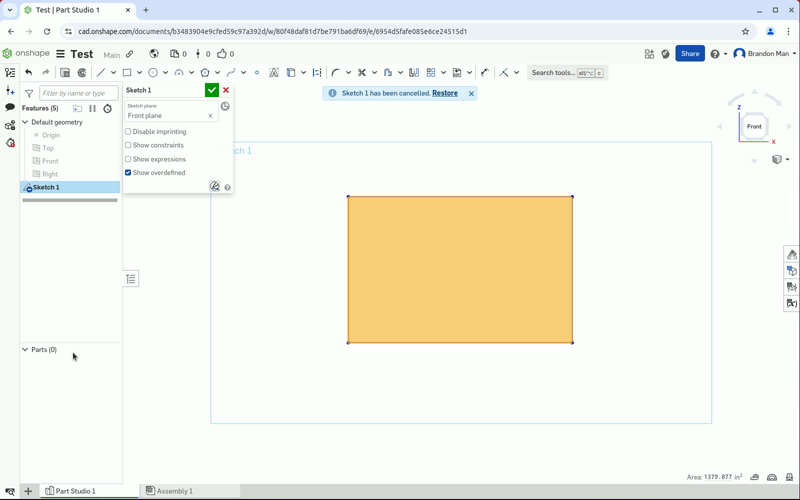
key(shift+e)
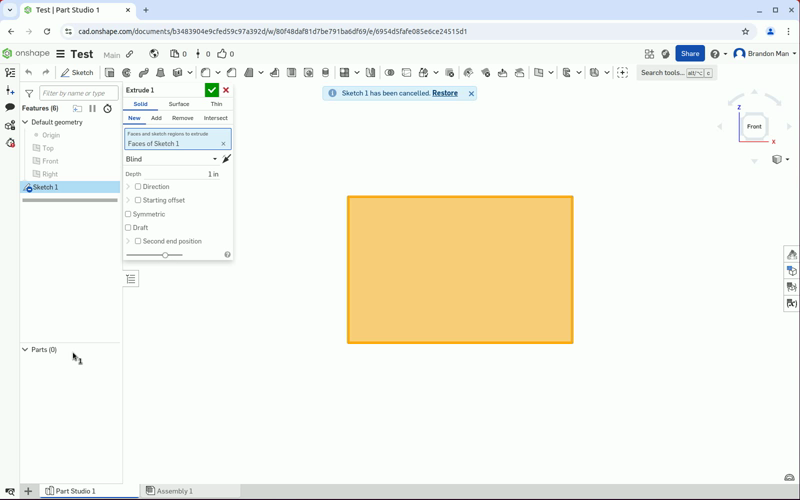
mouse_move(143, 106)
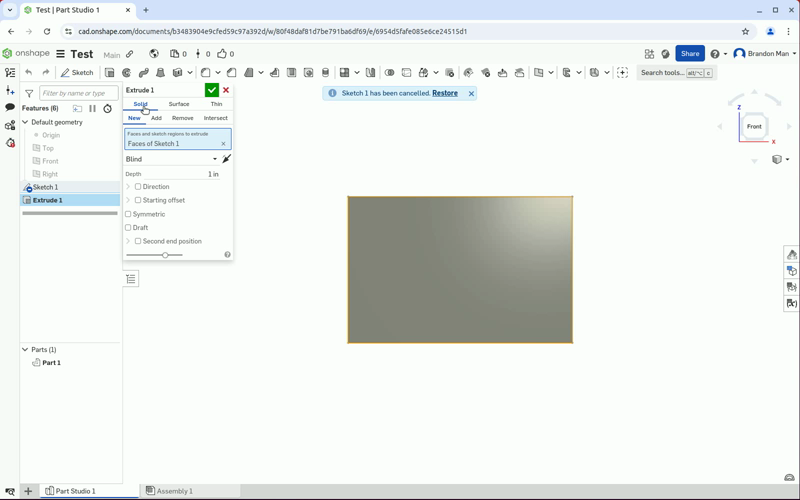
click(143, 106)
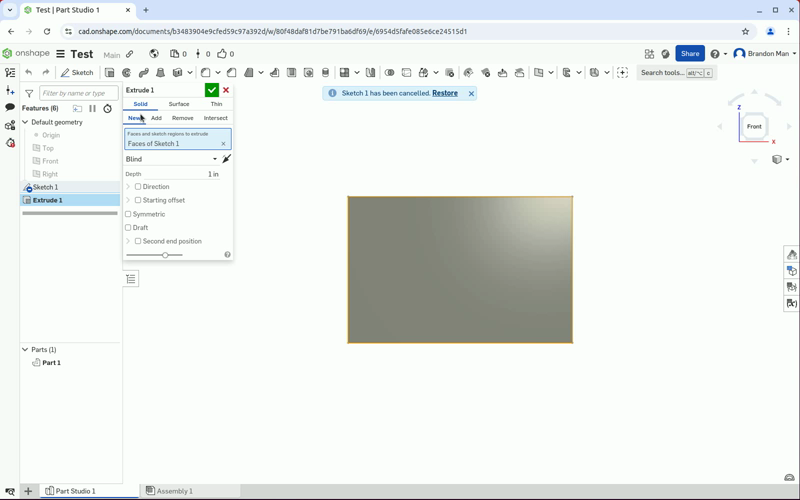
mouse_move(137, 120)
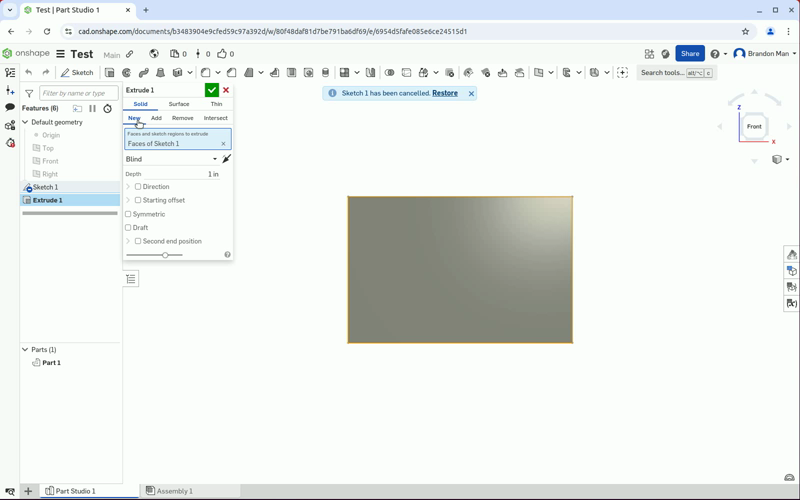
click(137, 120)
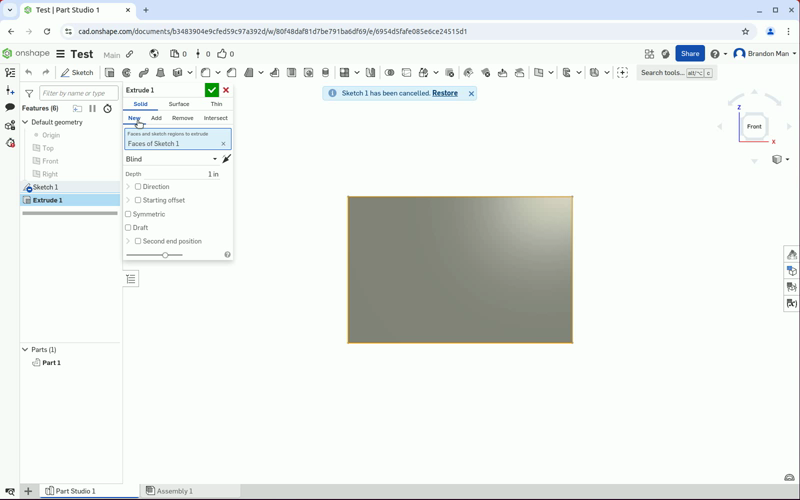
key(tab, 4)
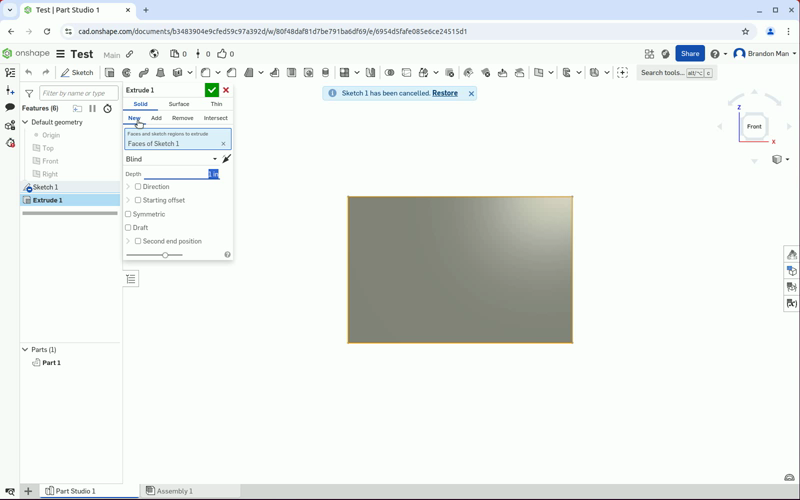
text(12.276)
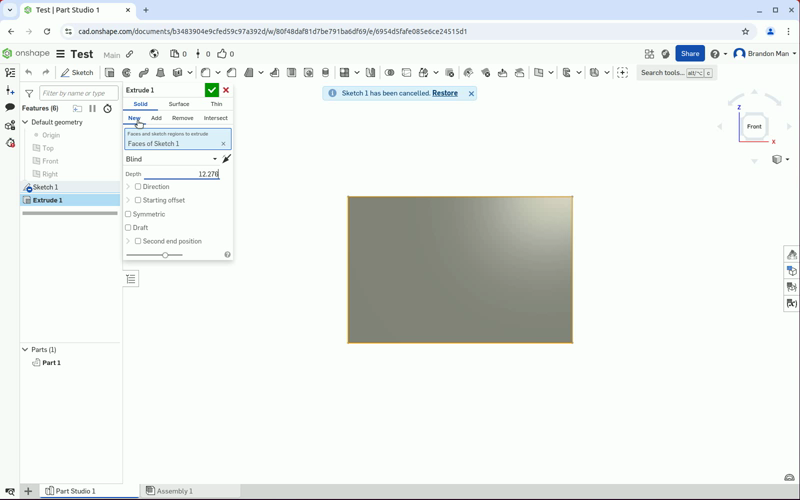
key(enter)
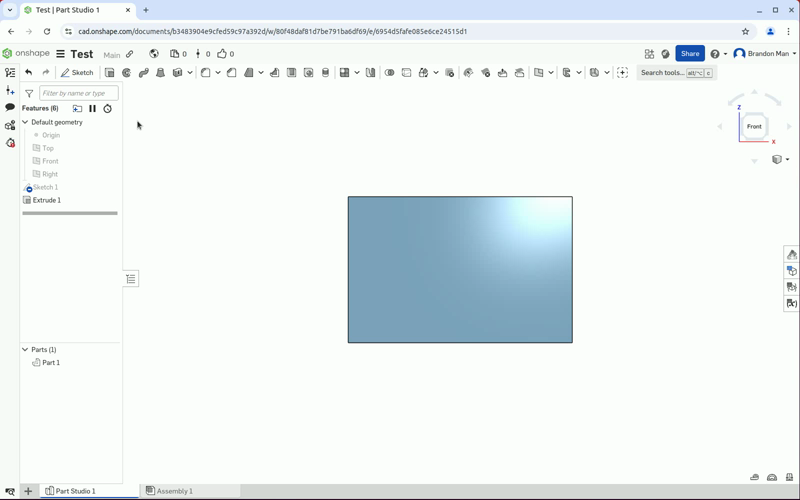
key(shift+h)
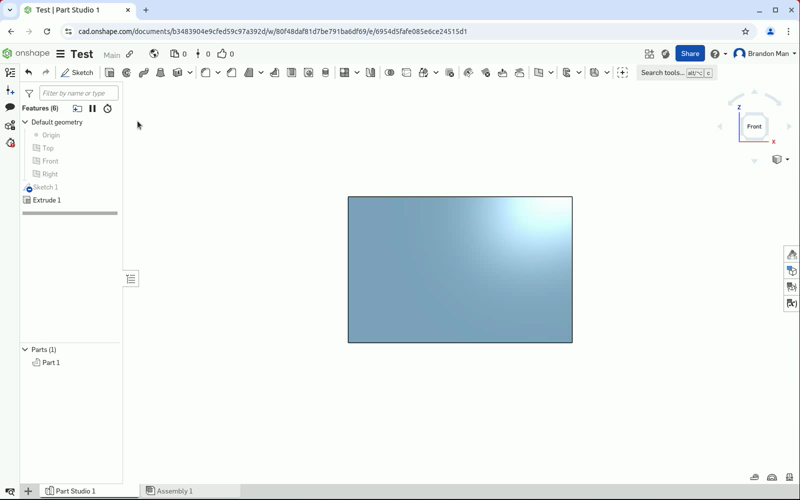
key(shift+h)
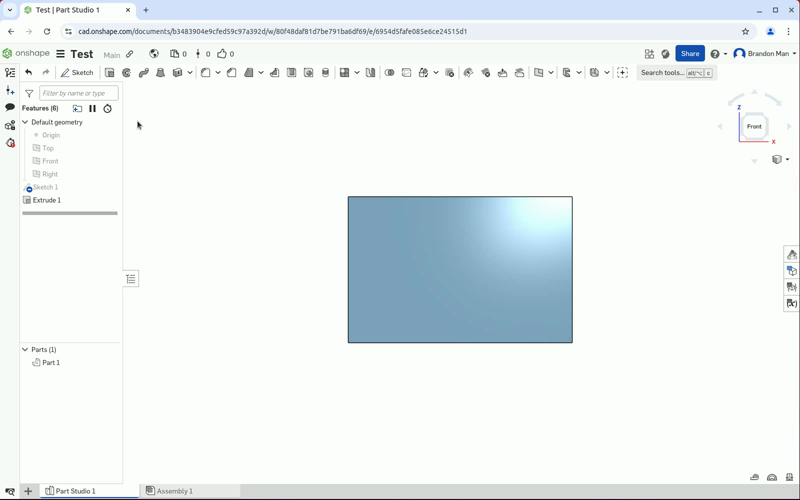
mouse_move(73, 189)
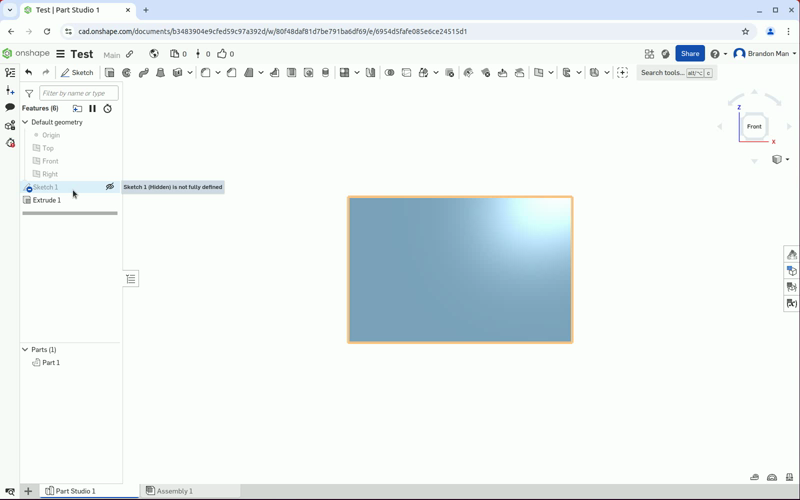
click(73, 189)
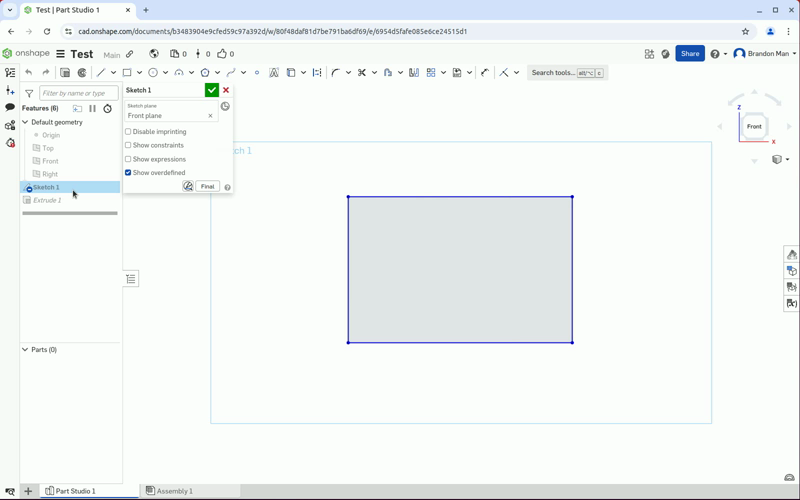
mouse_move(229, 92)
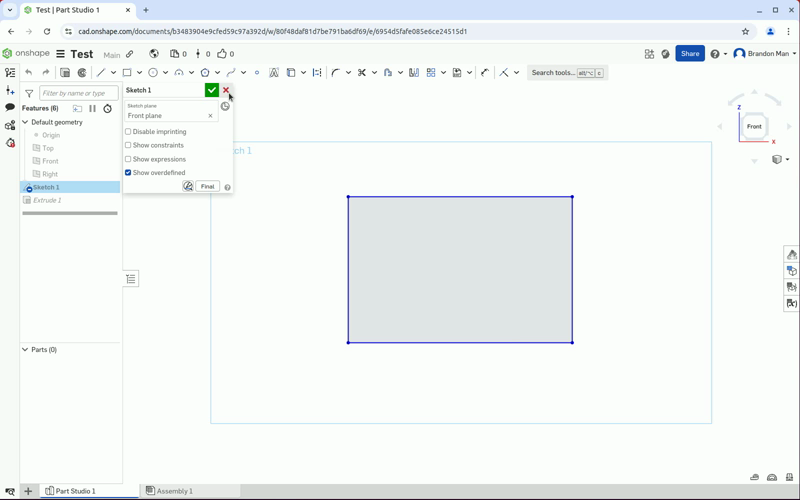
click(229, 92)
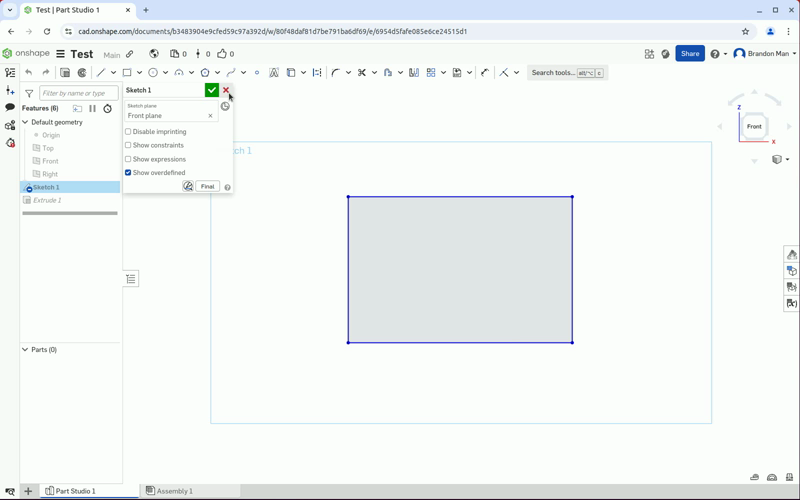
key(shift+s)
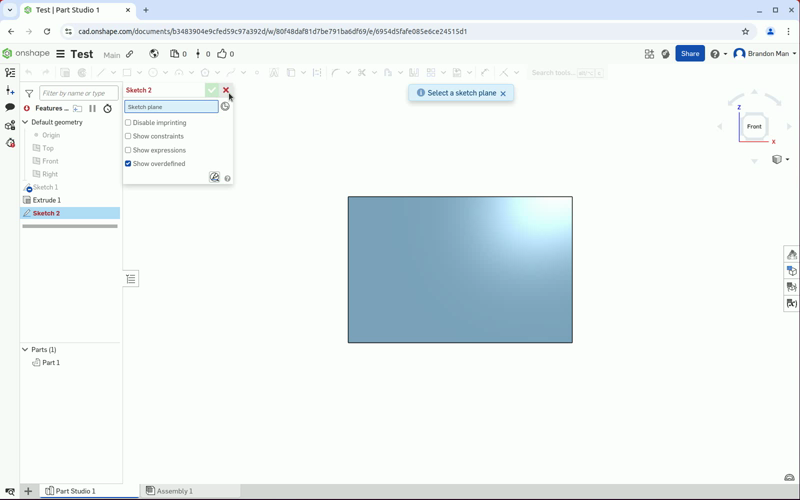
mouse_move(73, 163)
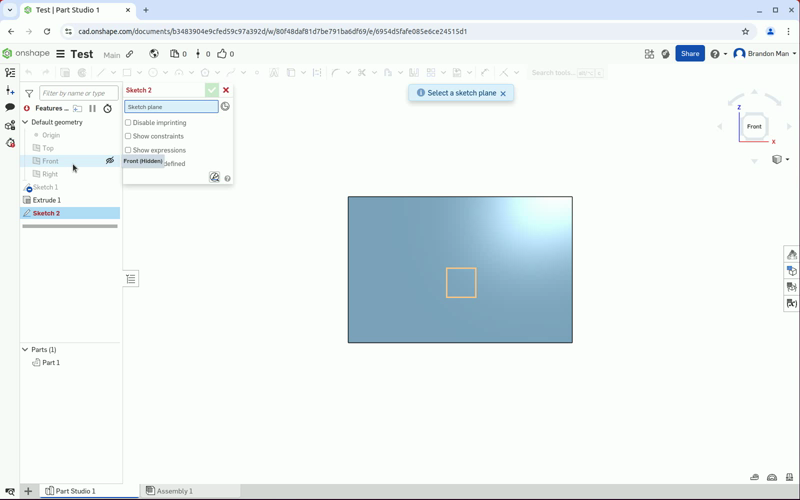
click(73, 163)
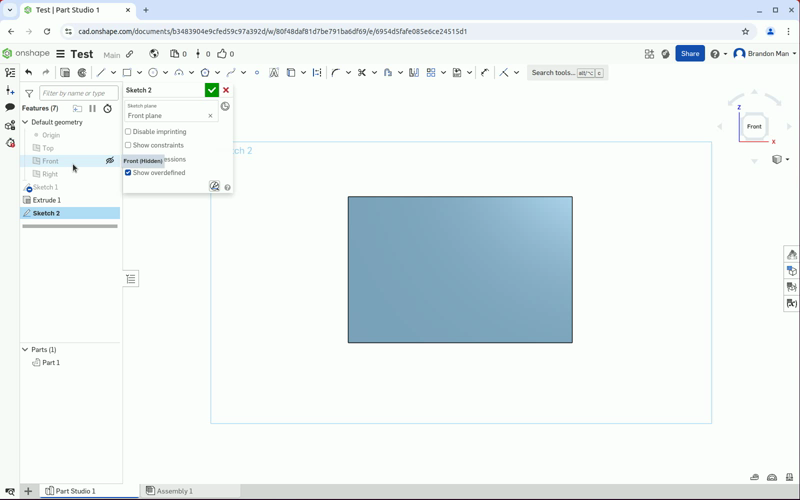
mouse_move(73, 352)
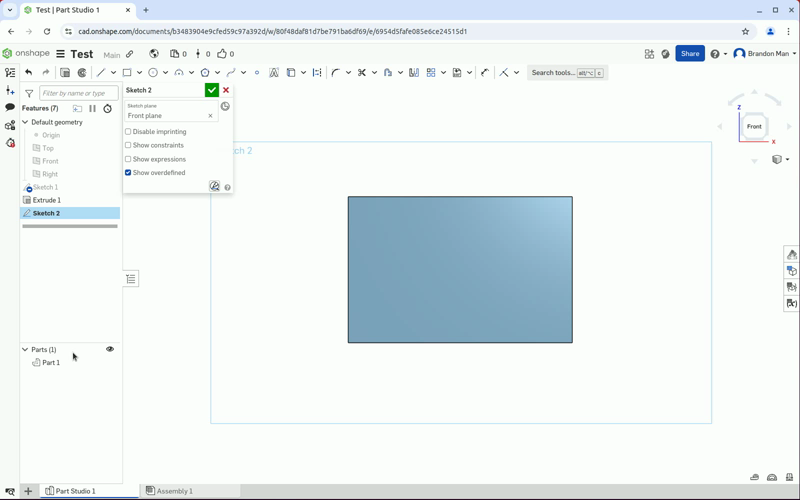
key(y)
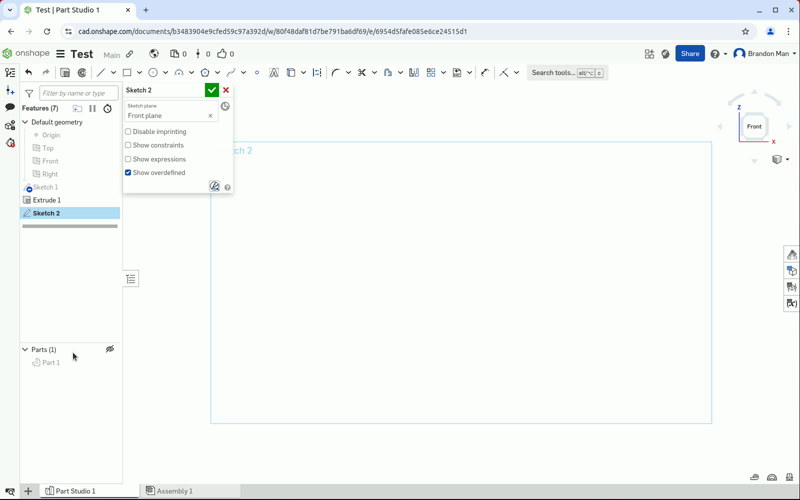
key(l)
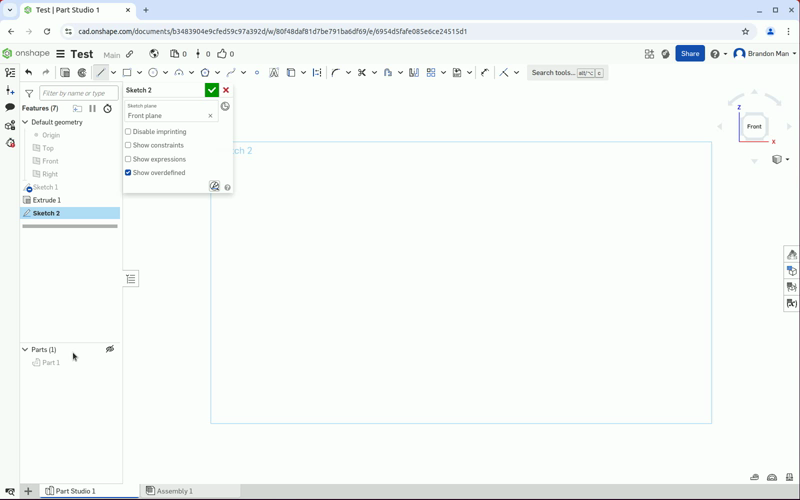
key_down(shift)
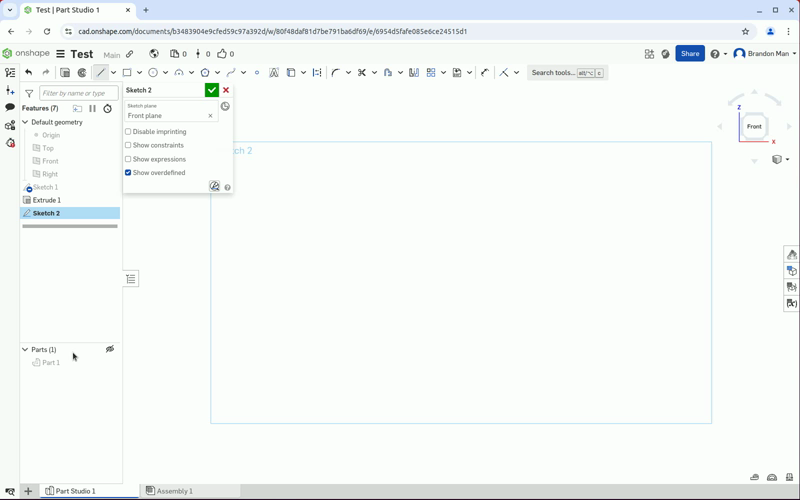
mouse_move(348, 342)
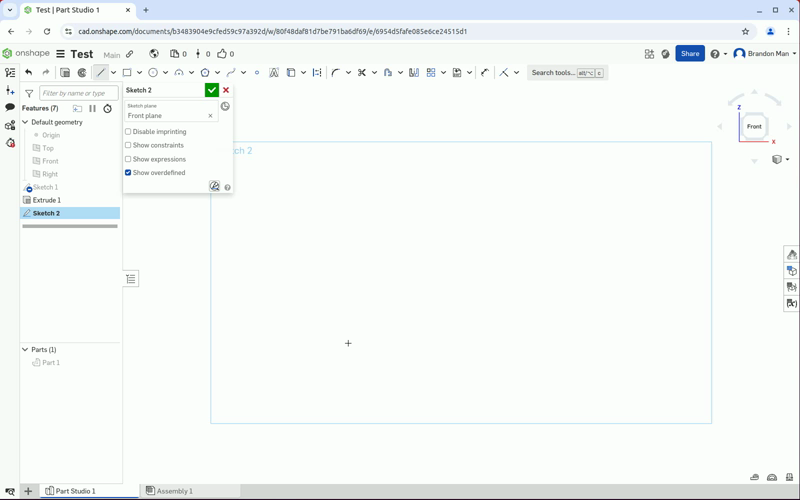
click(348, 342)
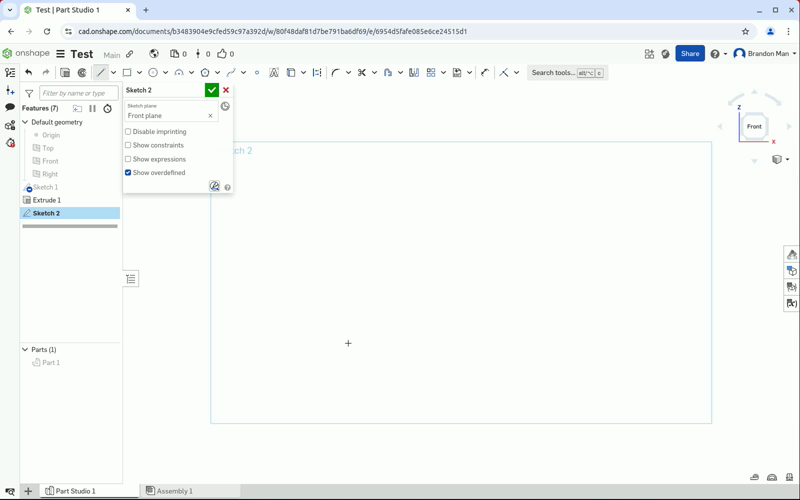
key_up(shift)
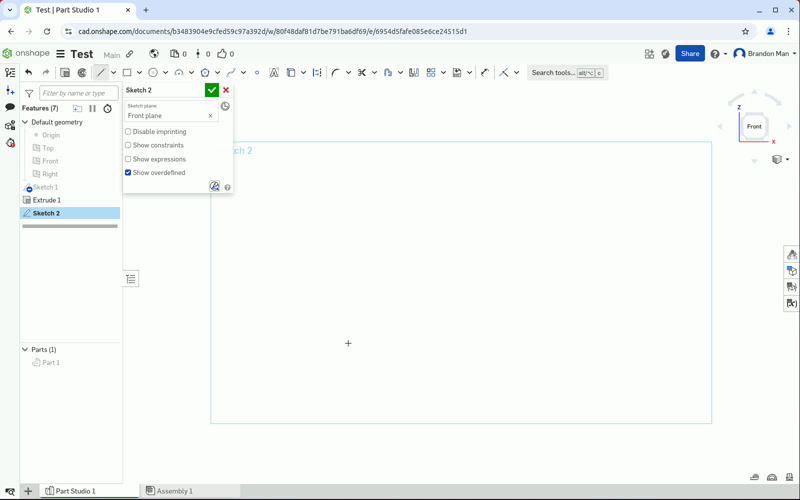
key_down(shift)
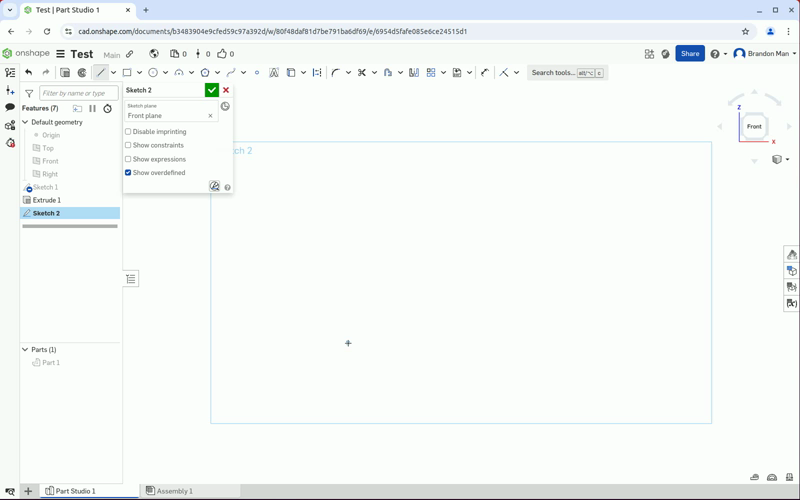
mouse_move(572, 342)
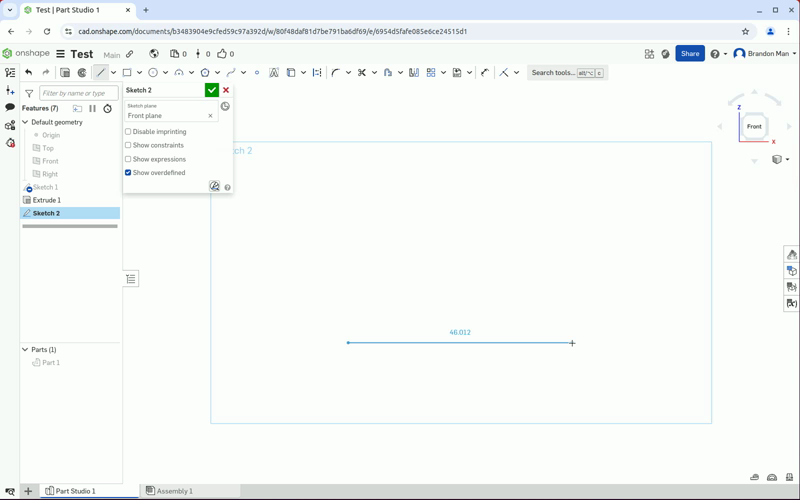
click(572, 342)
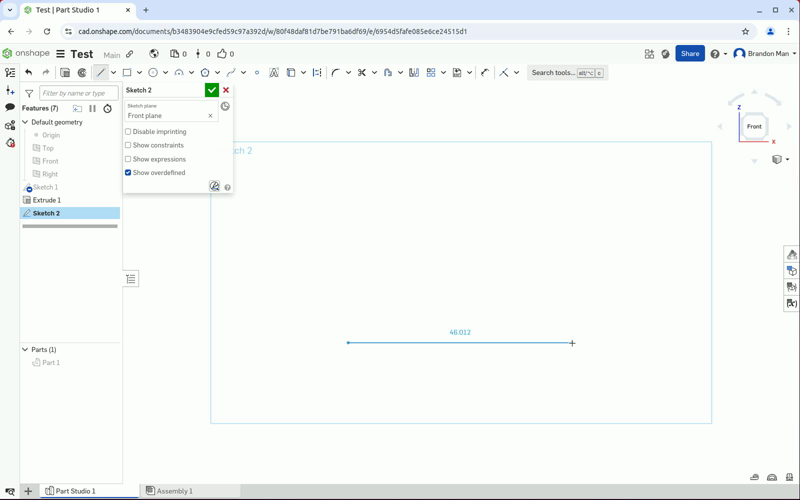
key_up(shift)
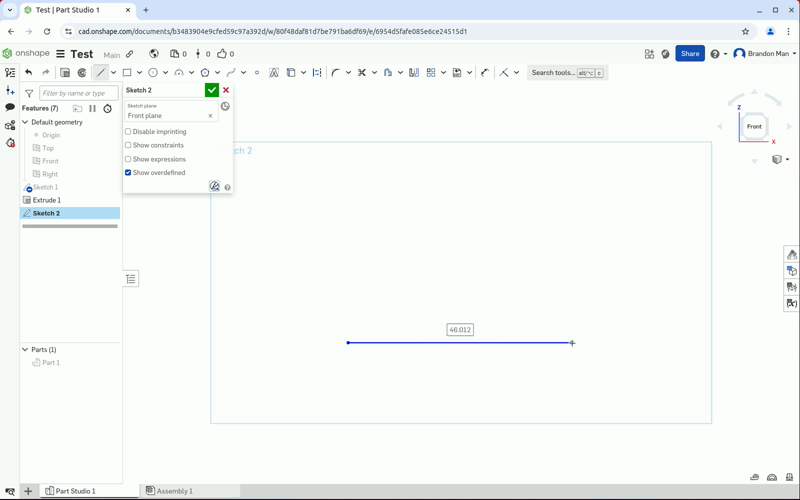
key_down(shift)
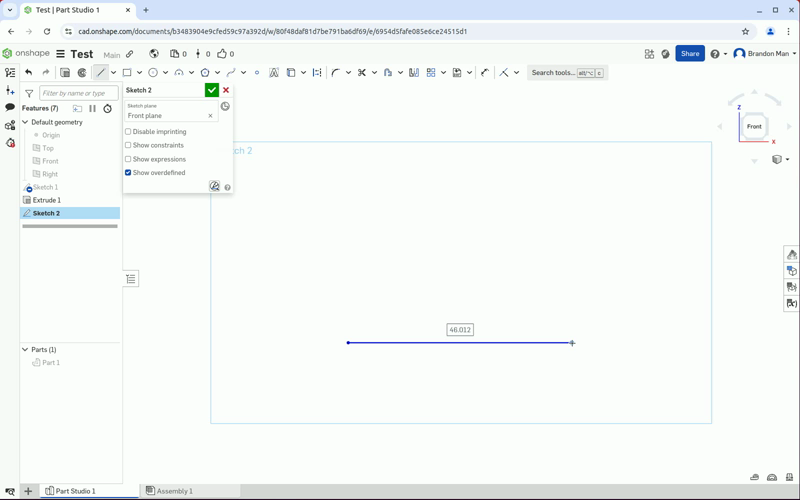
mouse_move(572, 196)
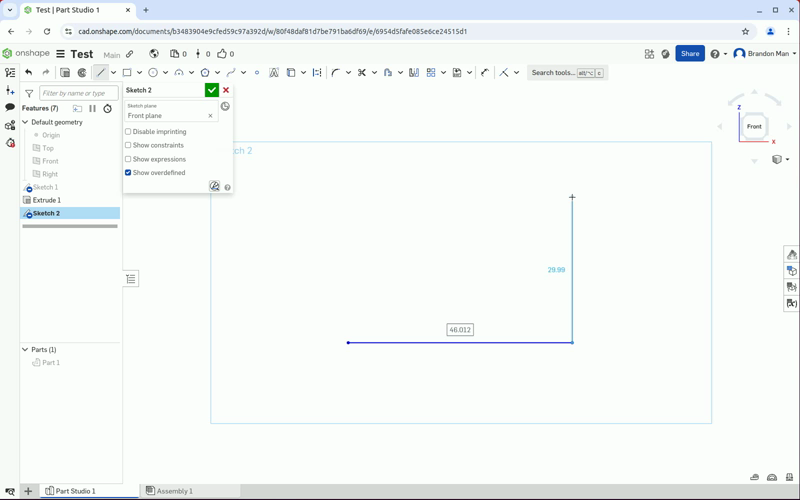
click(572, 196)
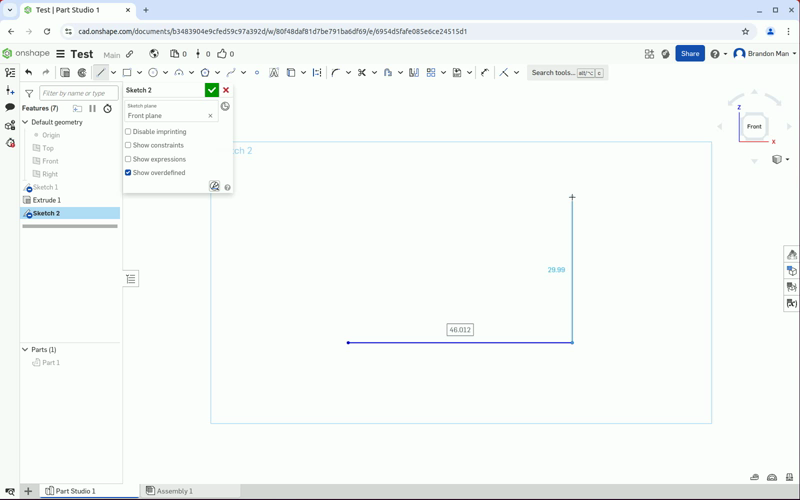
key_up(shift)
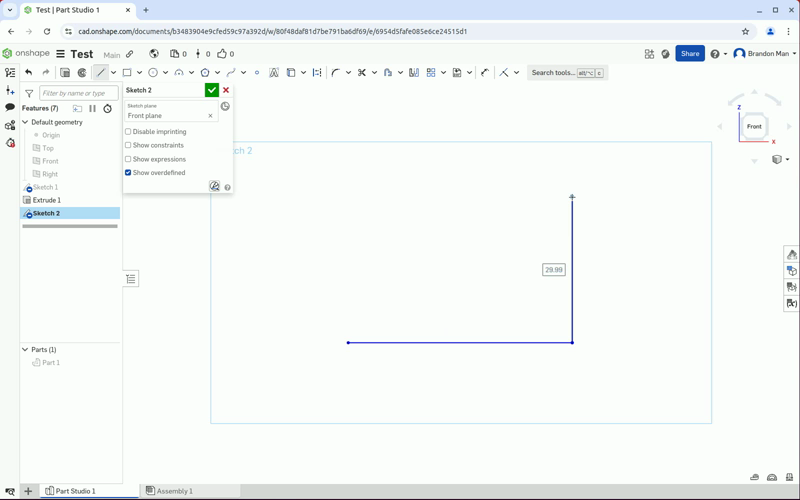
key_down(shift)
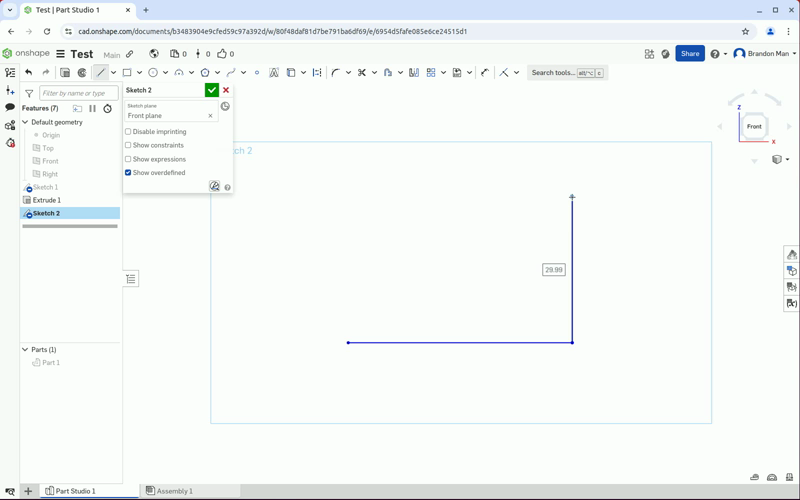
mouse_move(348, 196)
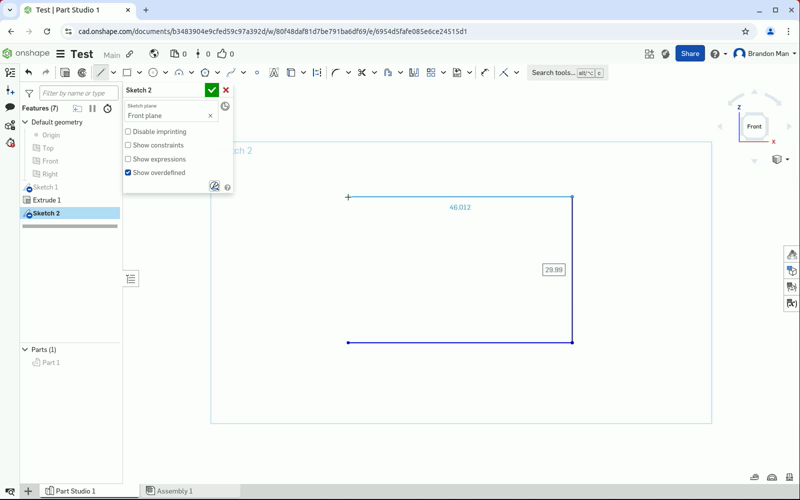
click(348, 196)
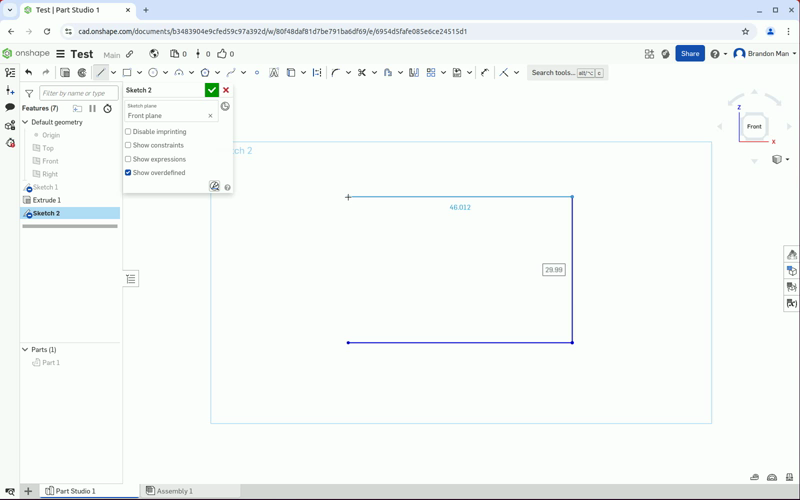
key_up(shift)
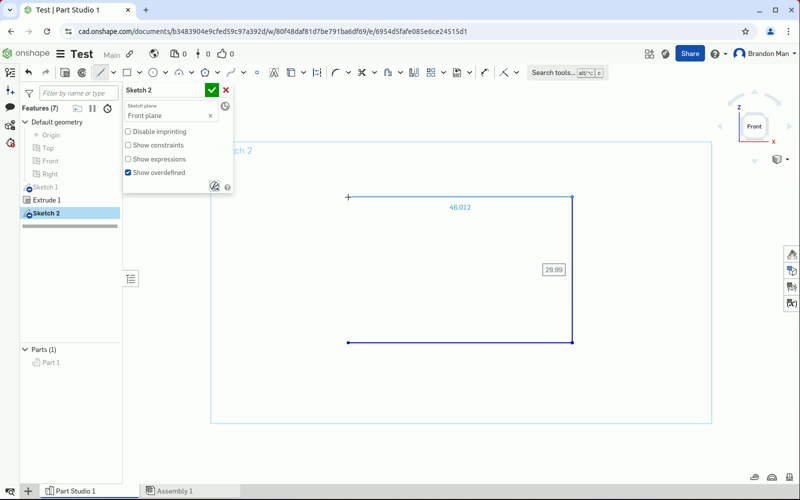
key_down(shift)
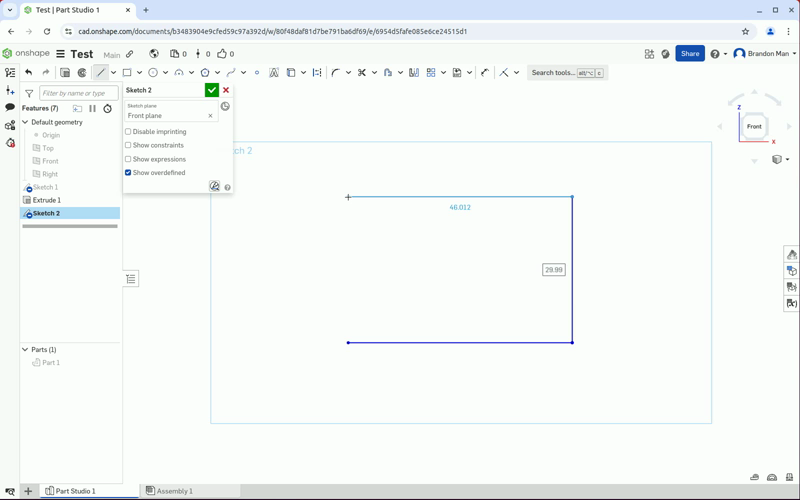
mouse_move(348, 342)
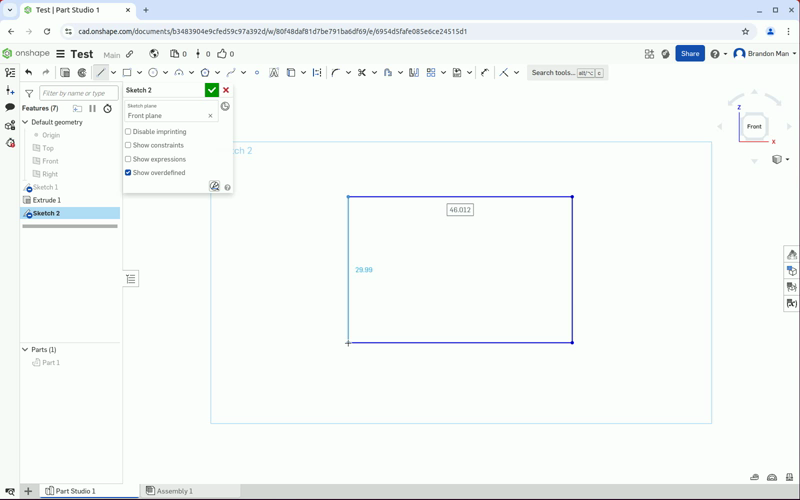
key_up(shift)
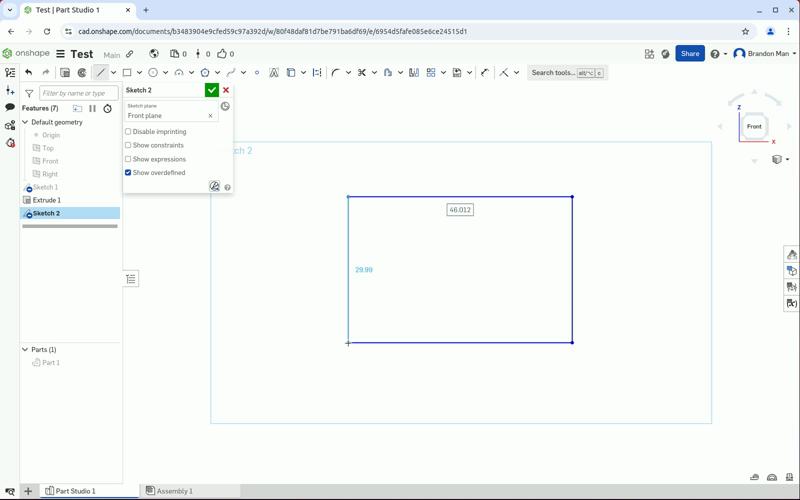
click(348, 342)
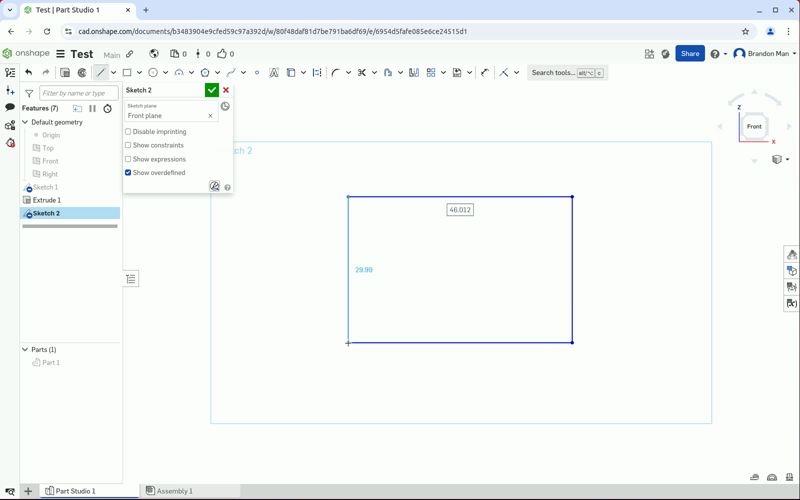
key(esc)
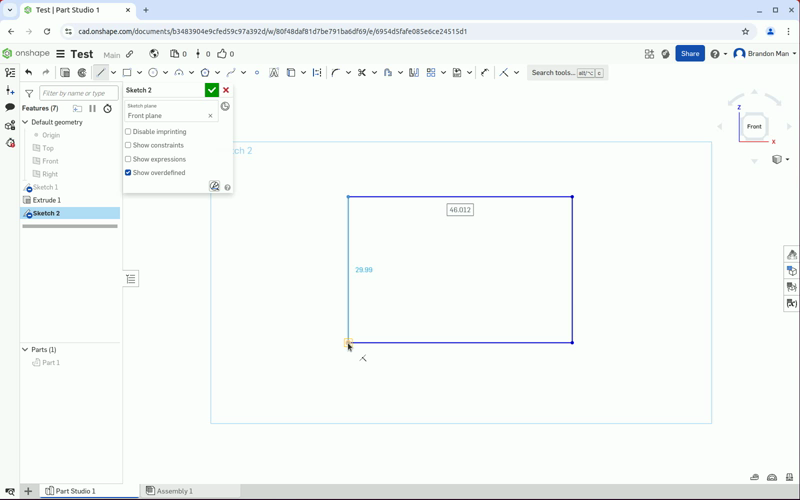
mouse_move(545, 267)
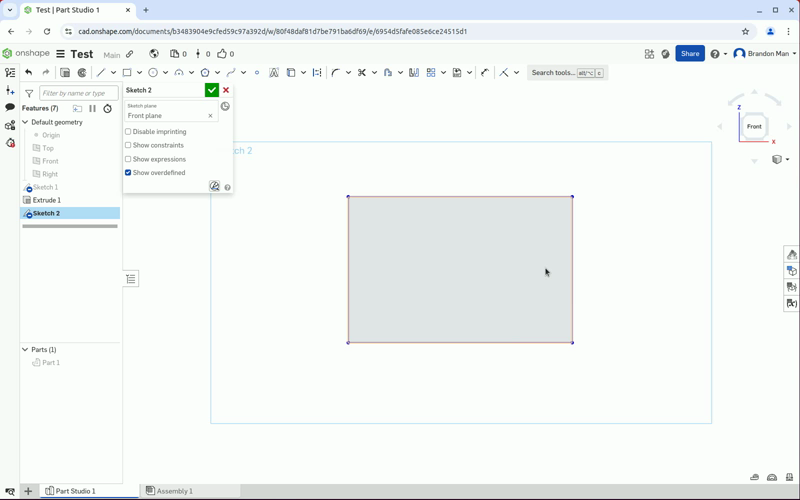
click(545, 267)
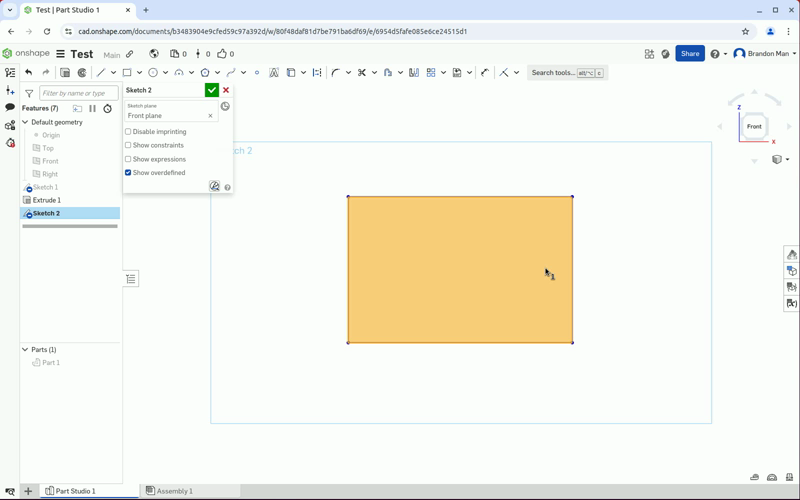
mouse_move(73, 352)
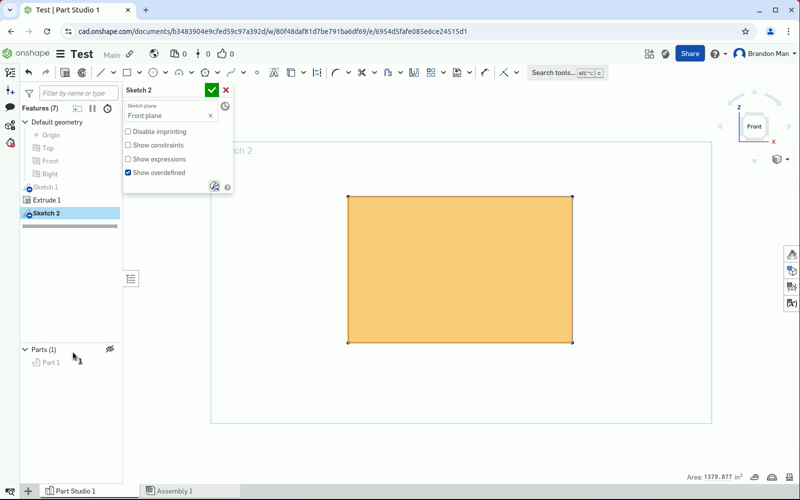
key(shift+y)
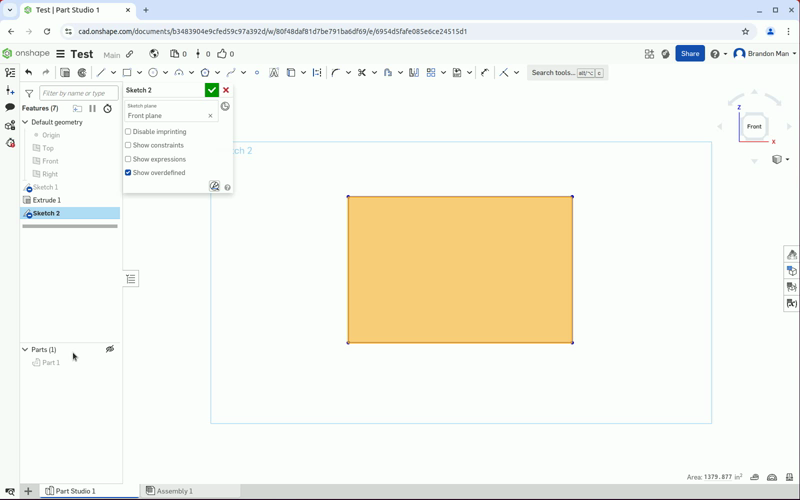
key(shift+e)
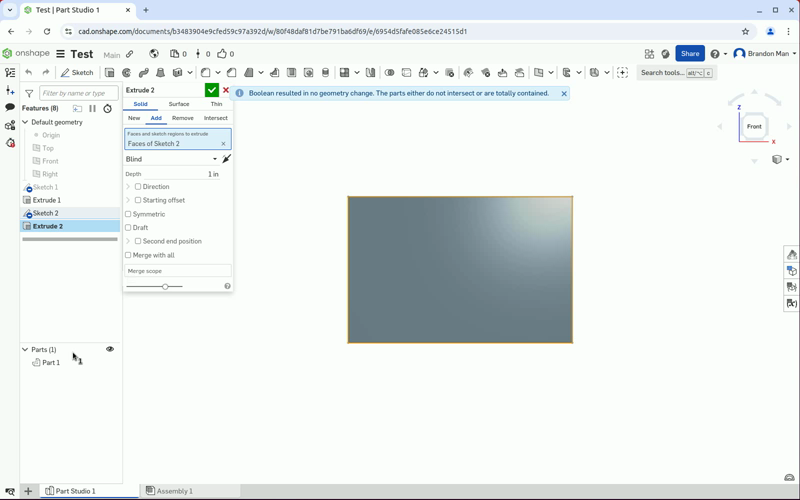
mouse_move(143, 106)
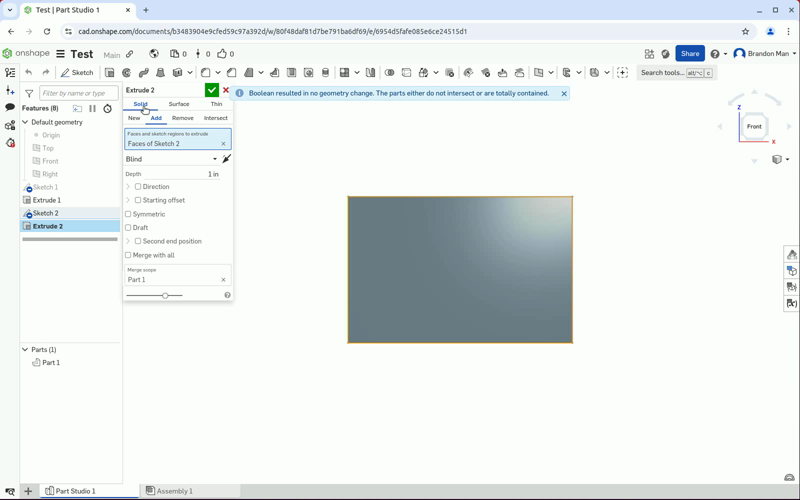
click(143, 106)
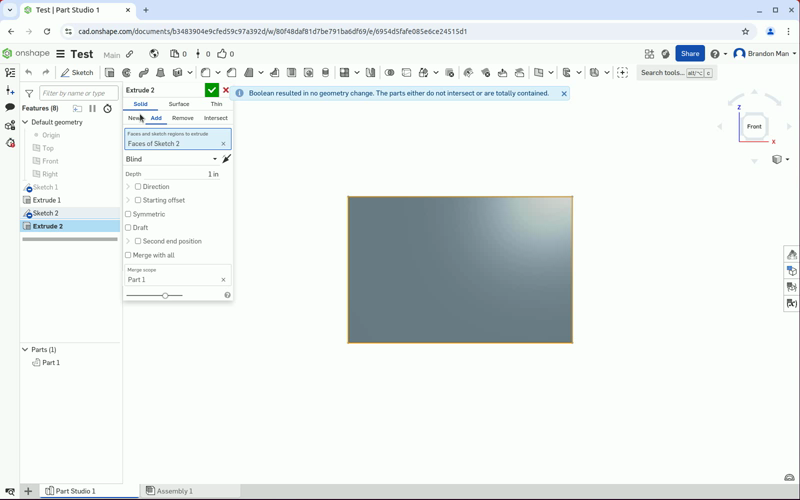
mouse_move(137, 120)
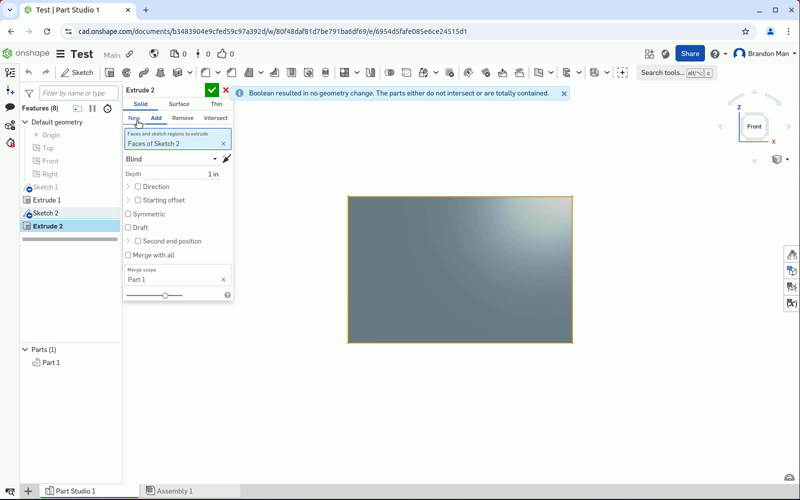
click(137, 120)
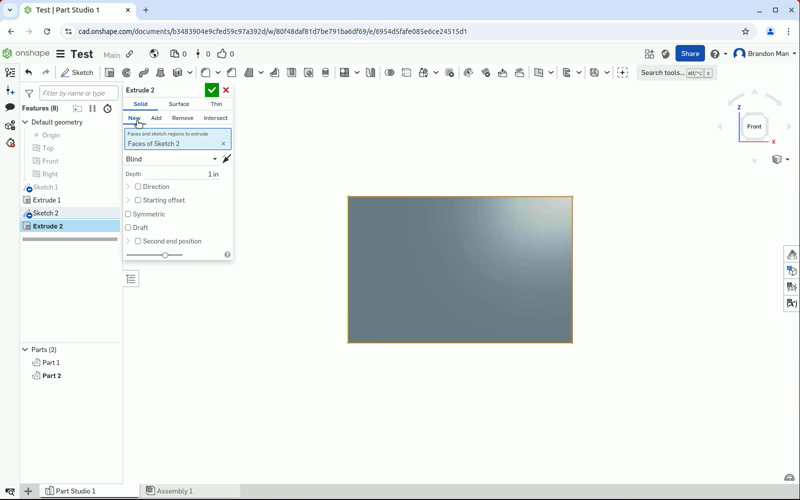
key(tab, 4)
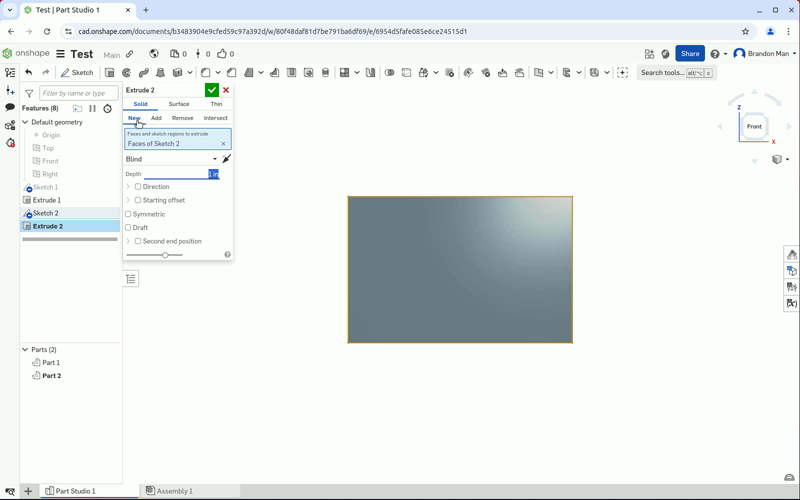
text(12.276)
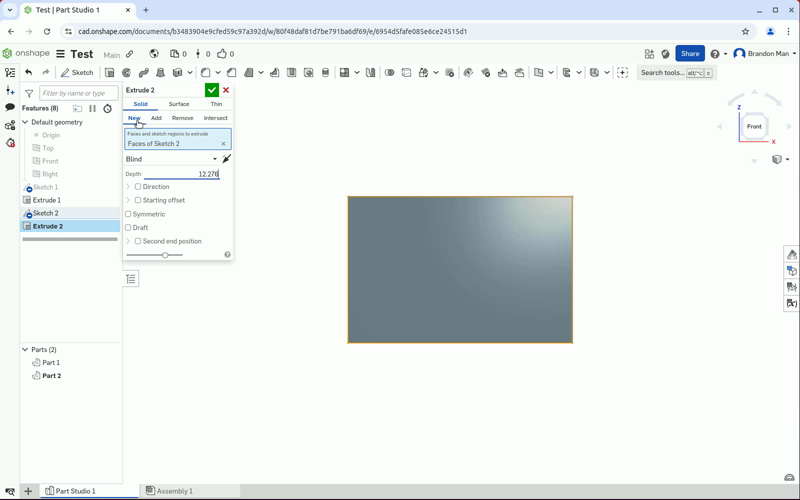
key(enter)
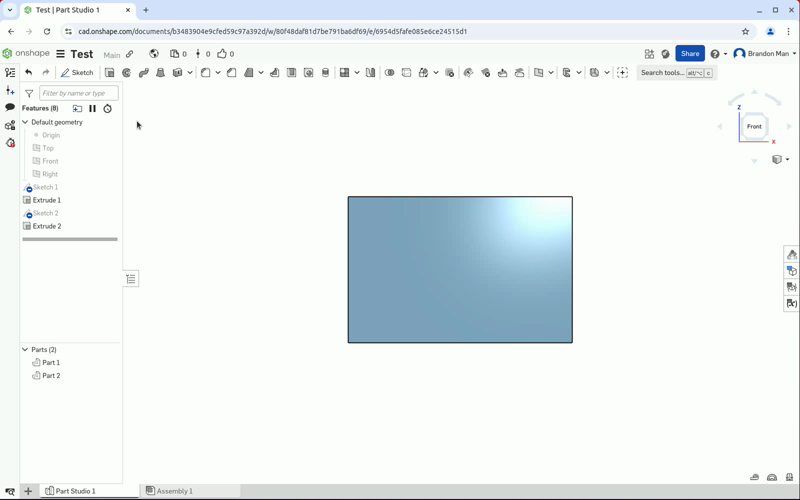
key(shift+h)
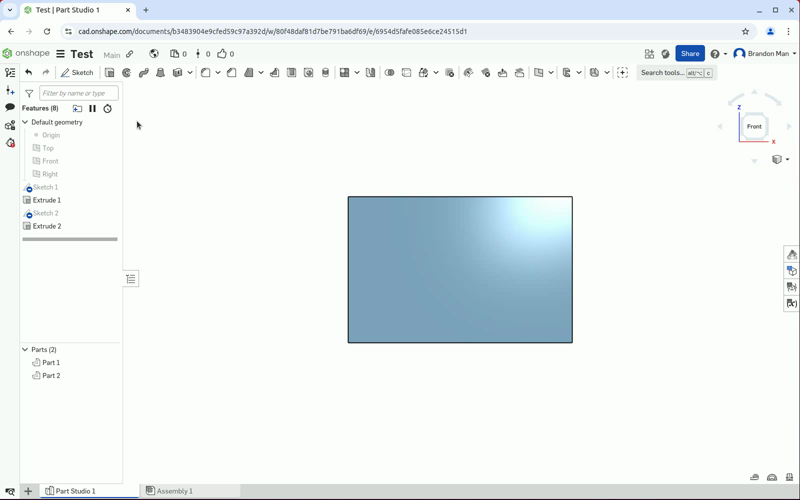
key(shift+h)
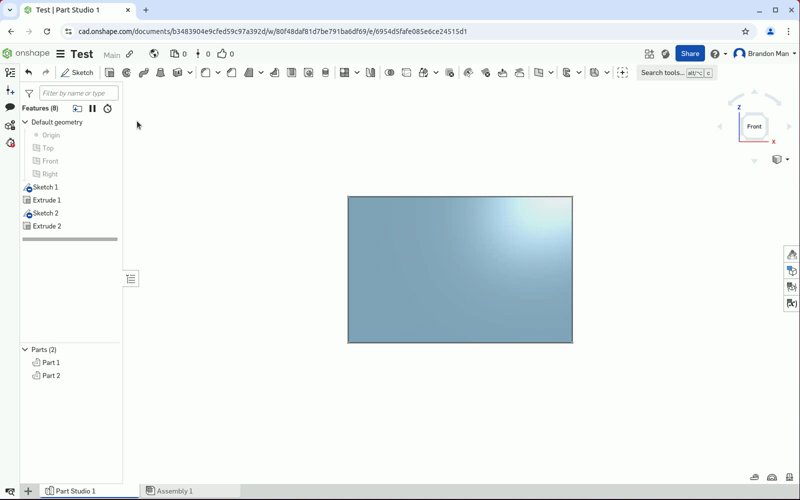
key(shift+7)
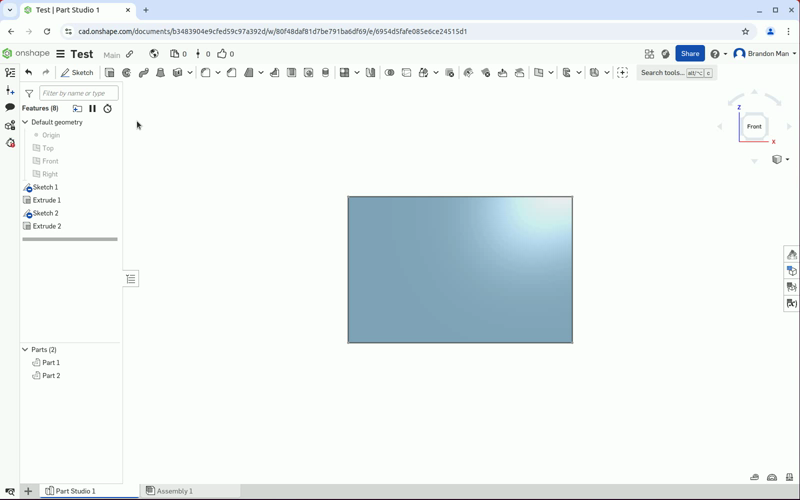
key(left, 2)
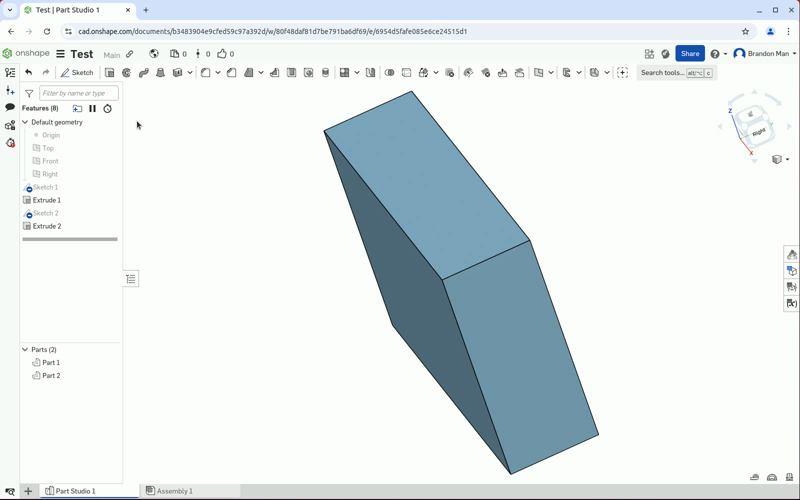
key(down, 2)
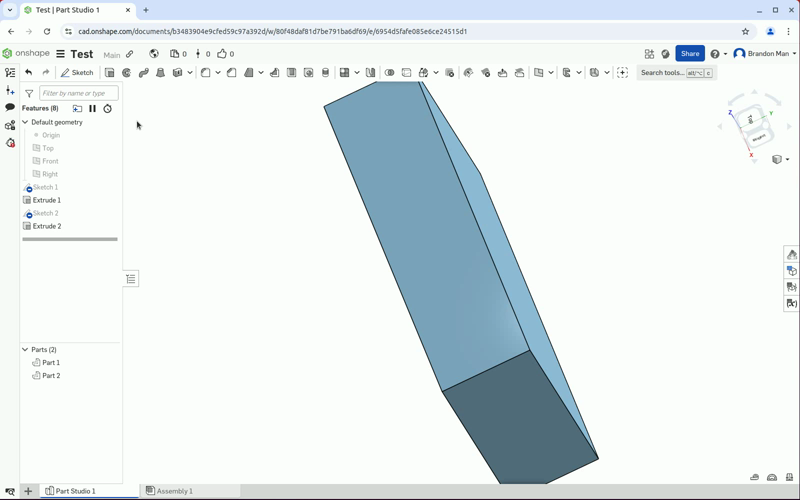
key(up, 2)
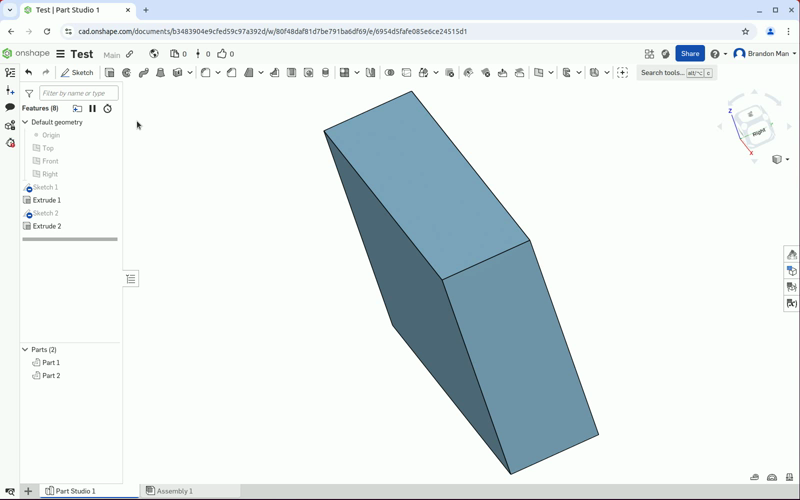
key(right, 2)
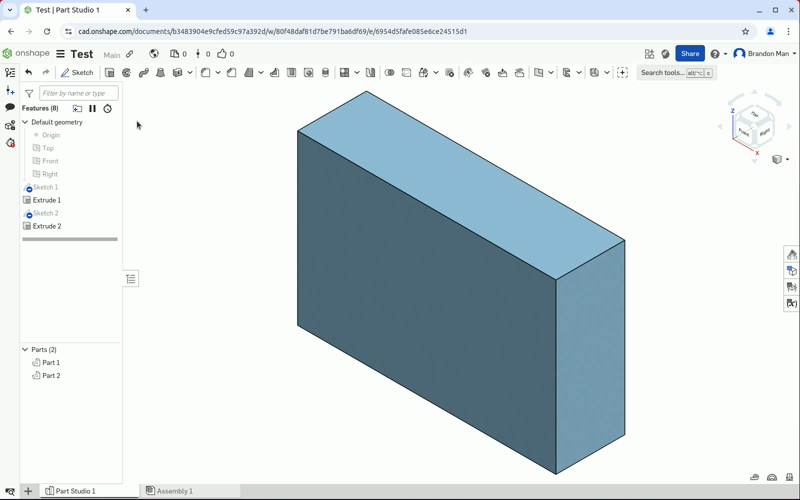
mouse_move(73, 189)
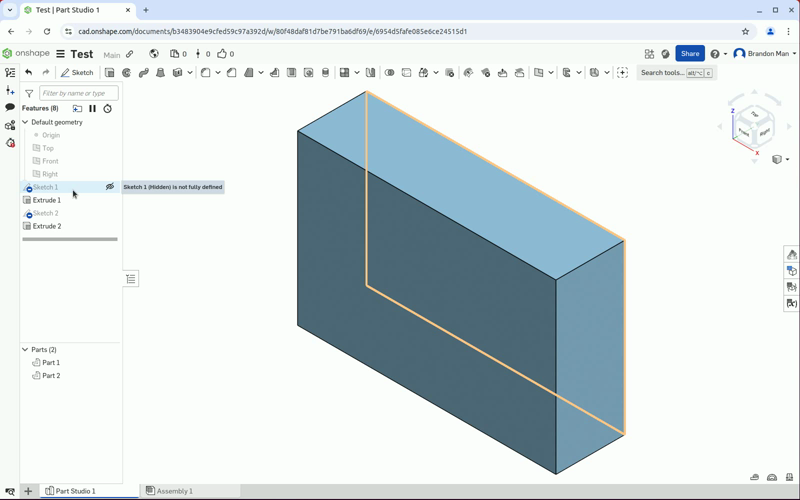
click(73, 189)